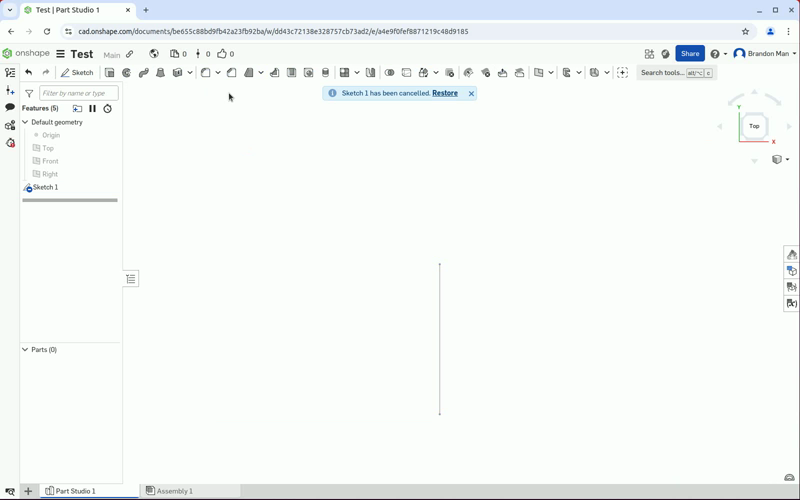
key(shift+h)
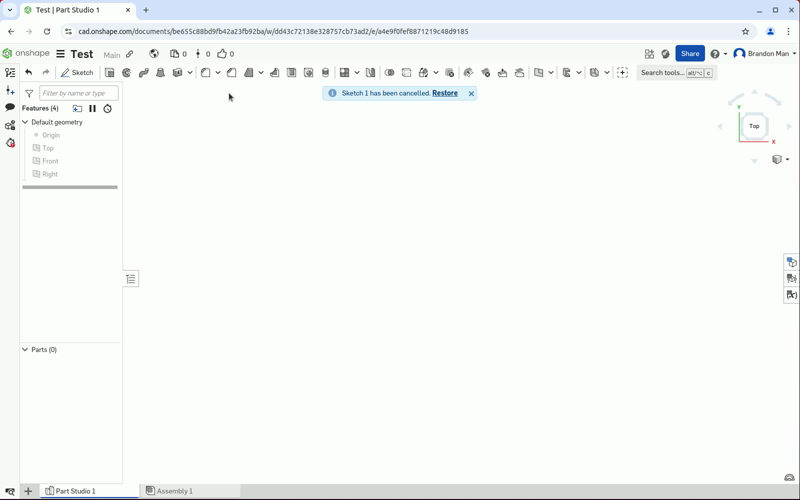
mouse_move(73, 352)
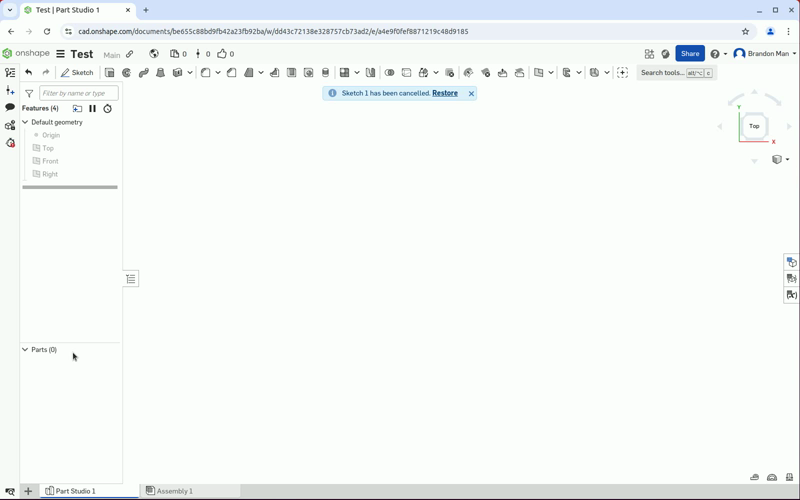
key(y)
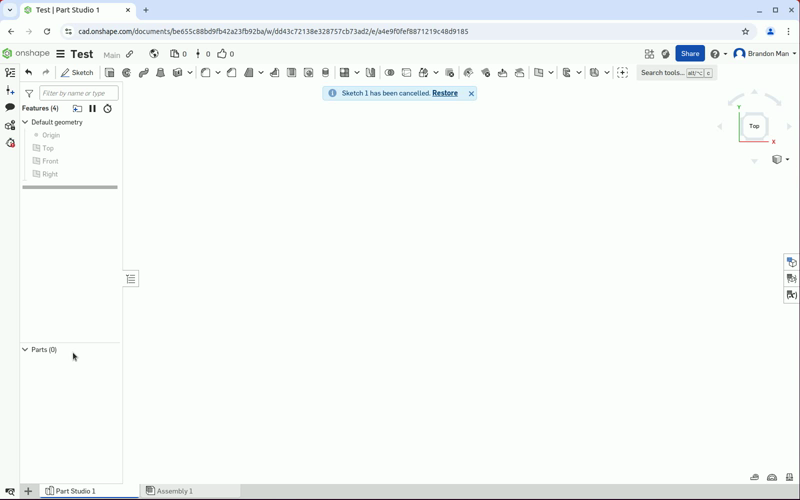
key(shift+p)
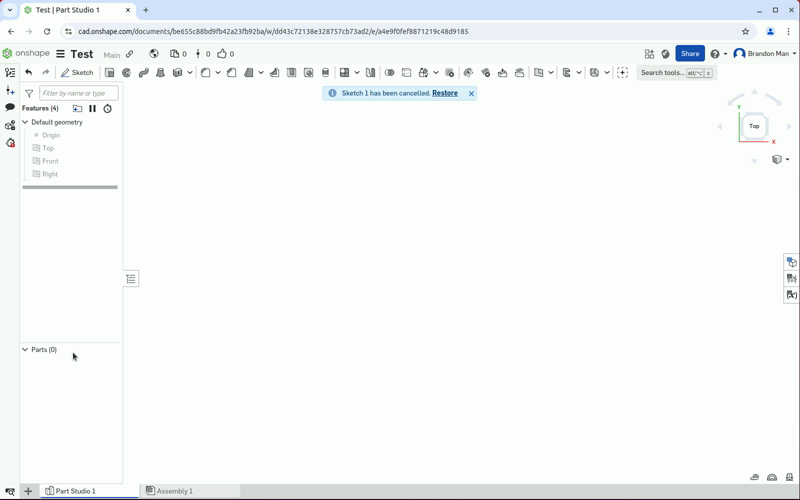
key(space)
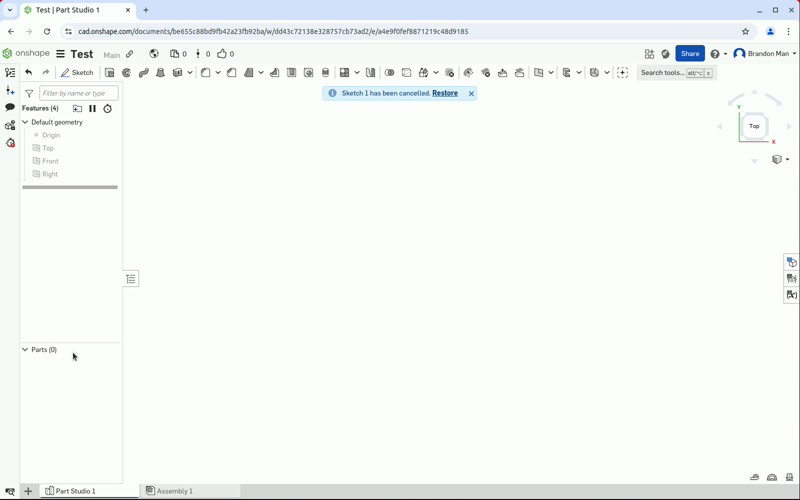
key_down(shift)
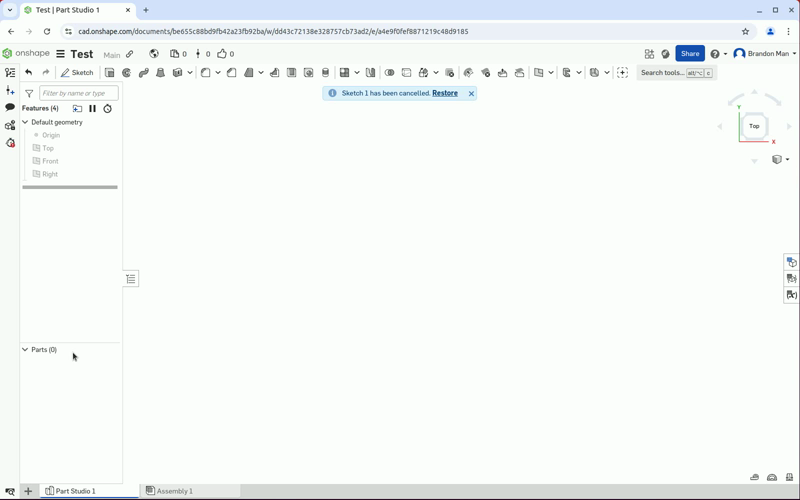
key(up)
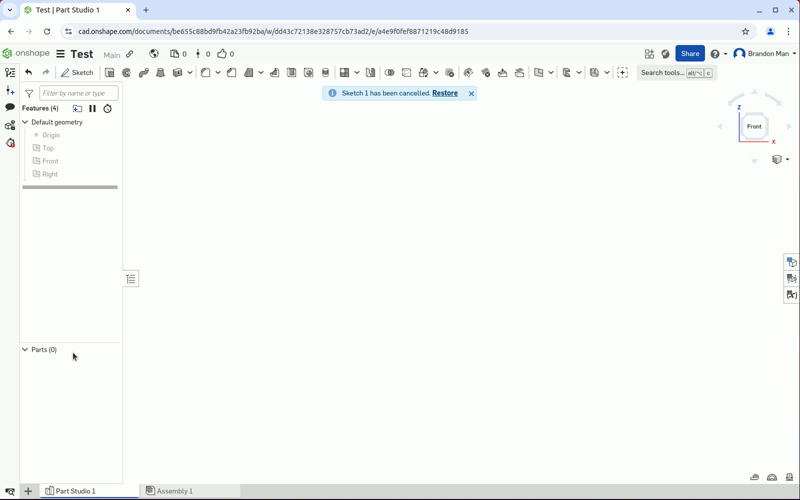
key_up(shift)
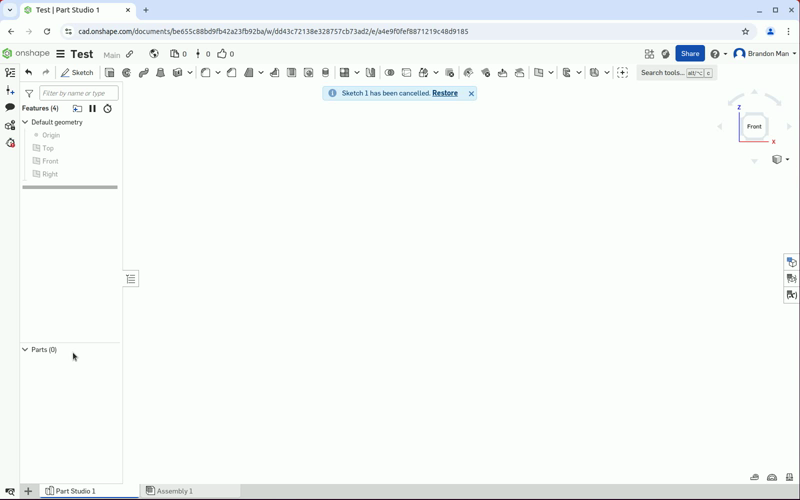
mouse_move(73, 352)
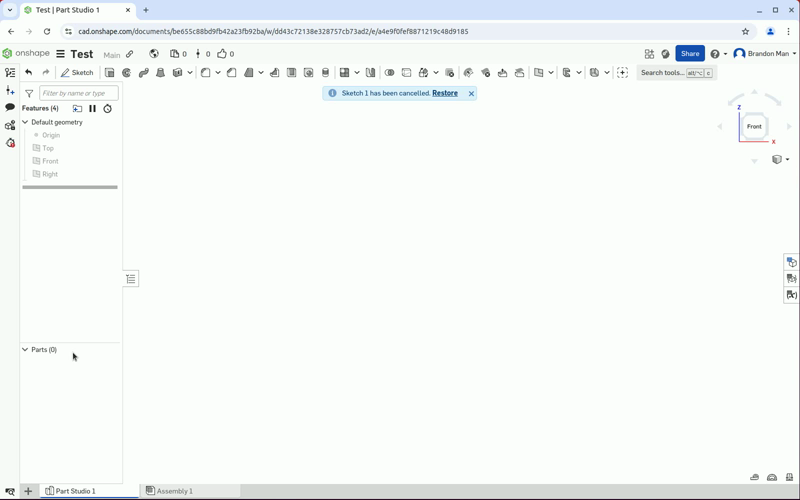
key(shift+y)
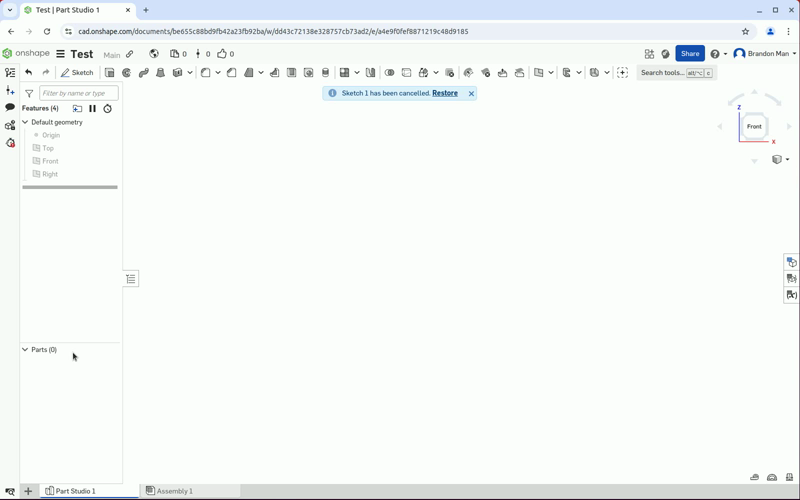
key(shift+s)
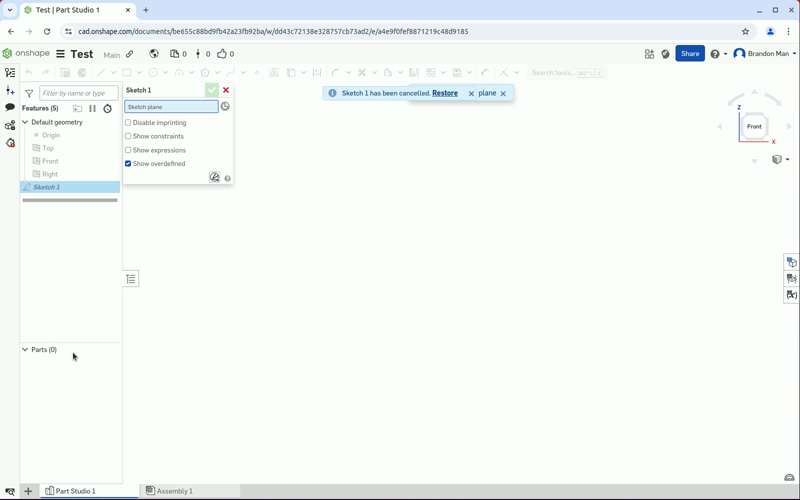
mouse_move(73, 163)
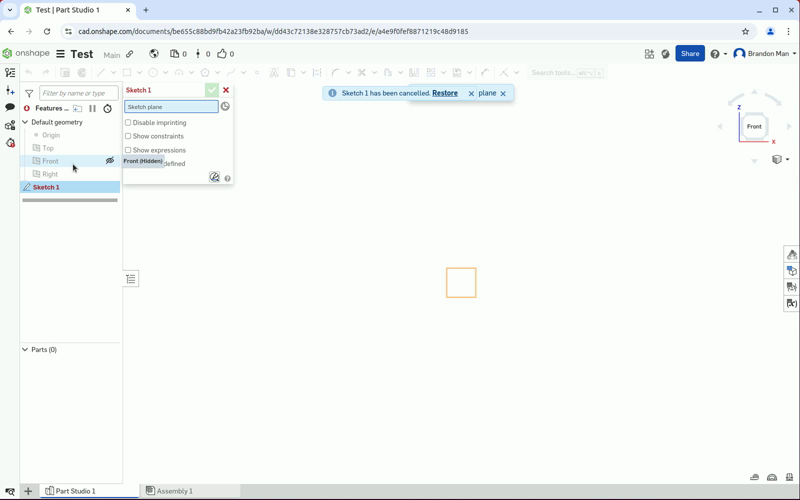
click(73, 163)
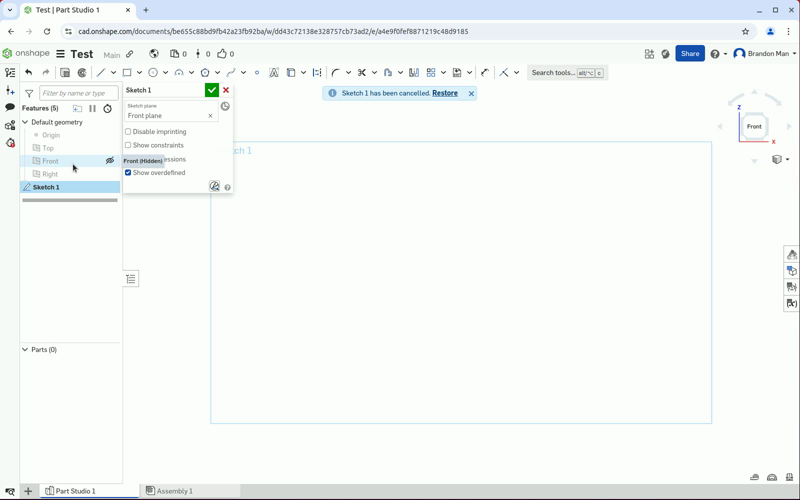
mouse_move(73, 352)
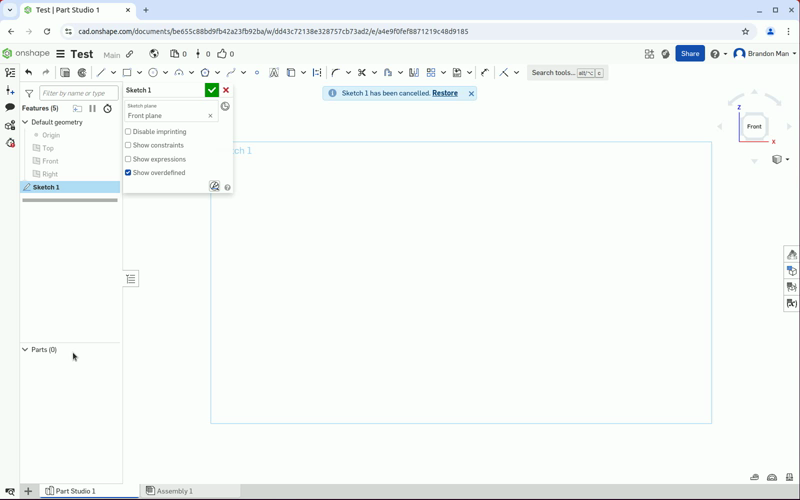
key(y)
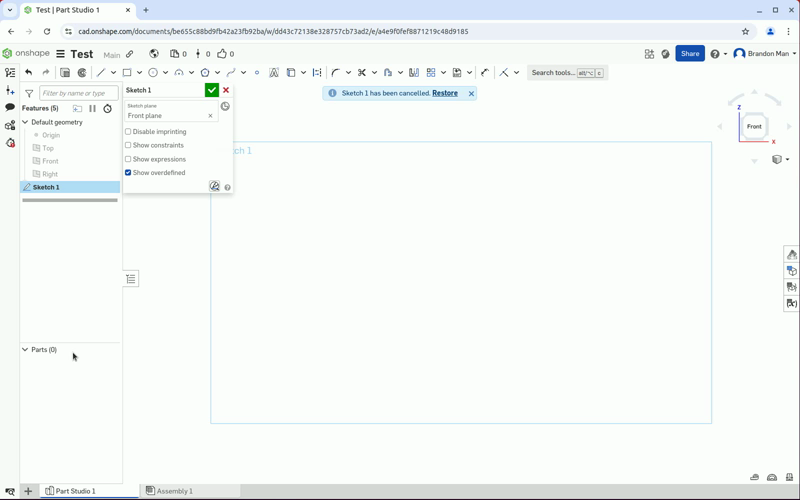
key(l)
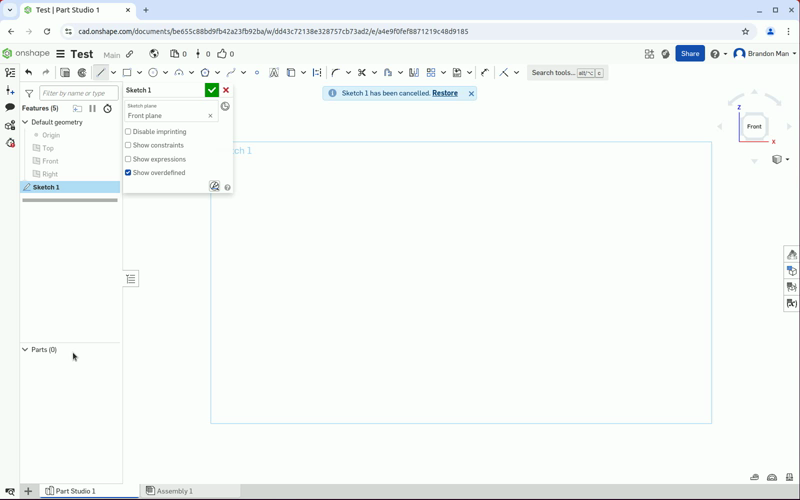
key_down(shift)
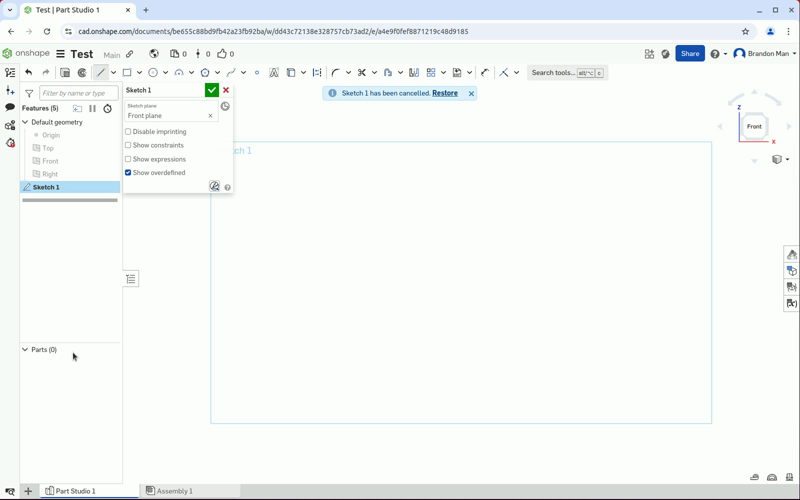
mouse_move(460, 282)
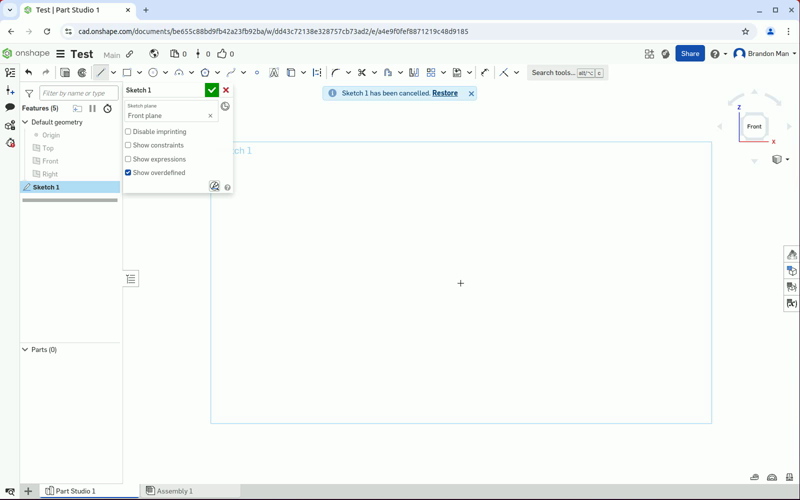
click(460, 282)
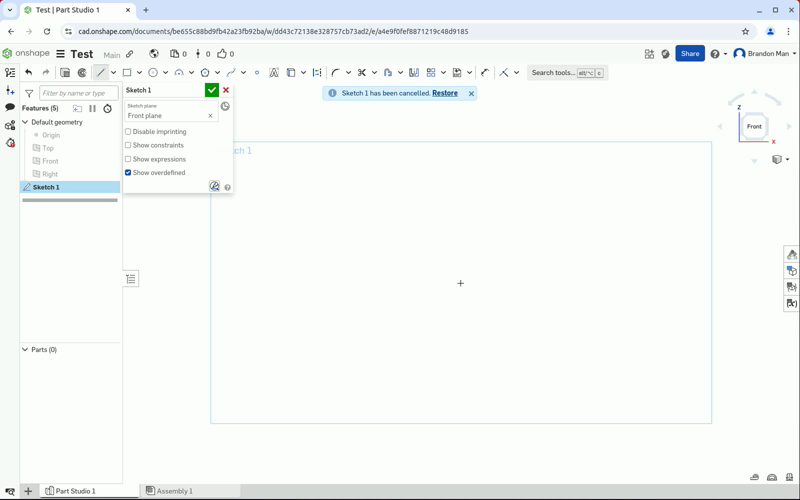
key_up(shift)
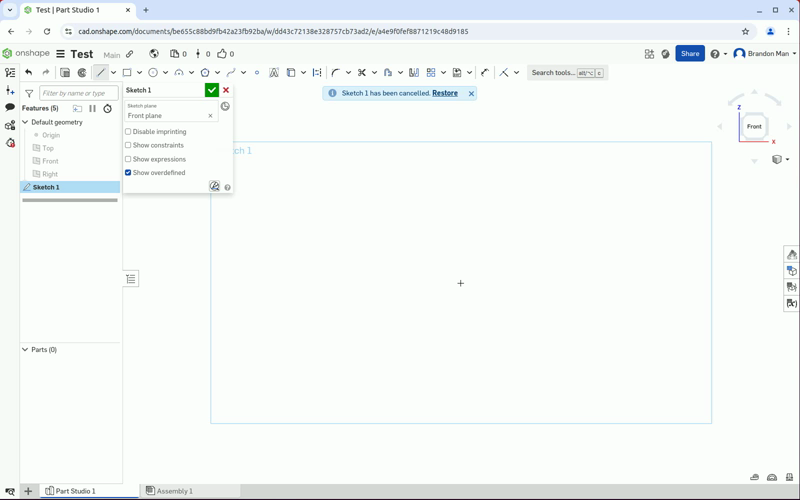
key_down(shift)
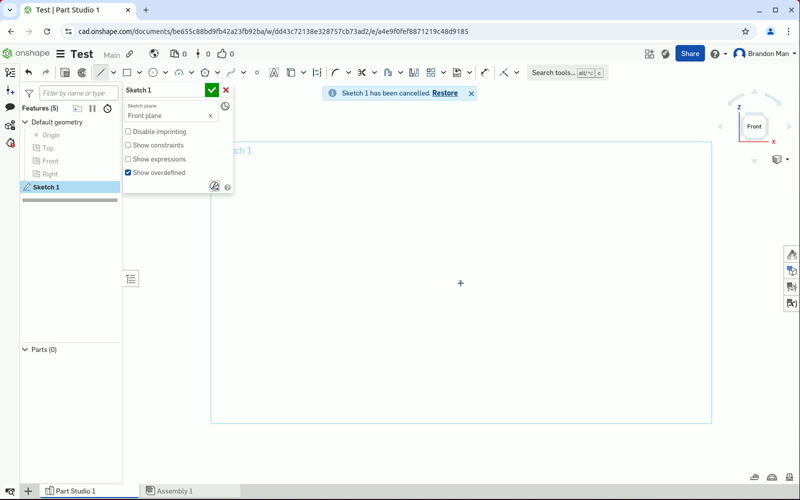
mouse_move(490, 282)
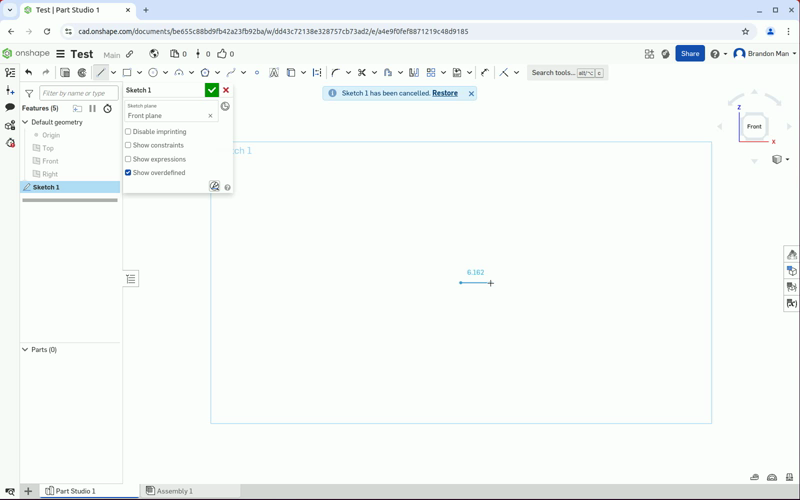
mouse_move(510, 282)
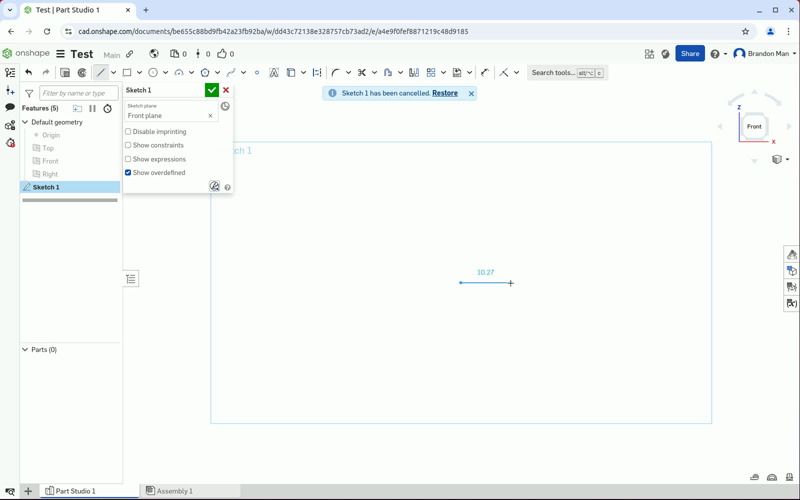
click(510, 282)
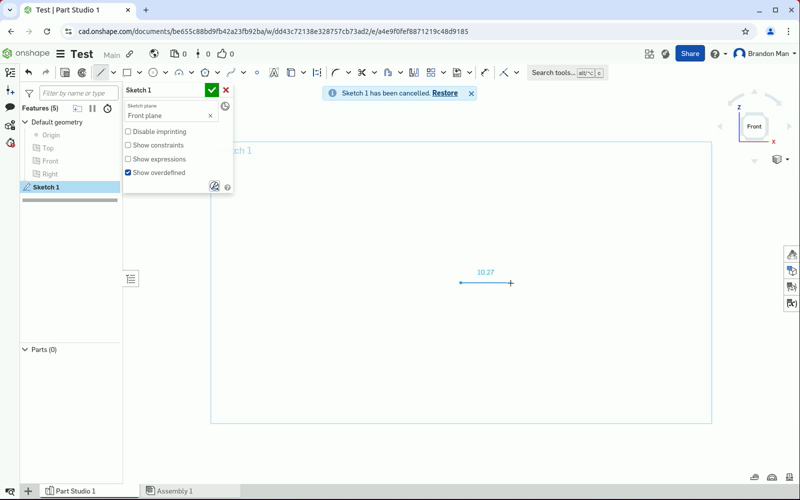
key_up(shift)
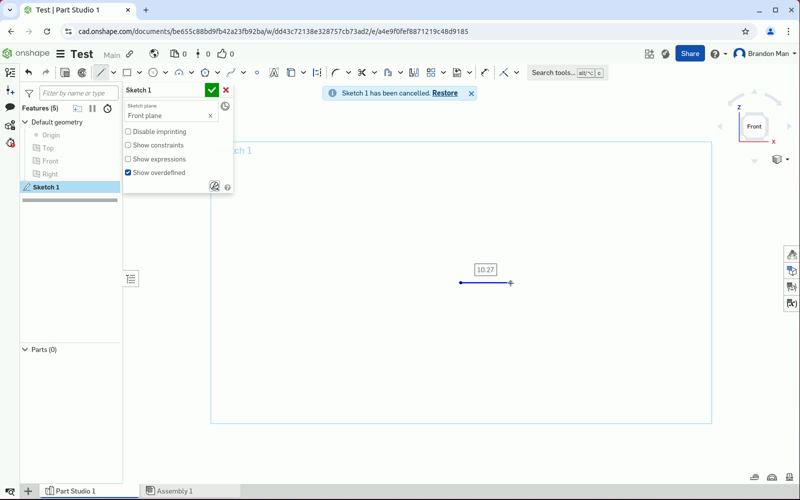
key_down(shift)
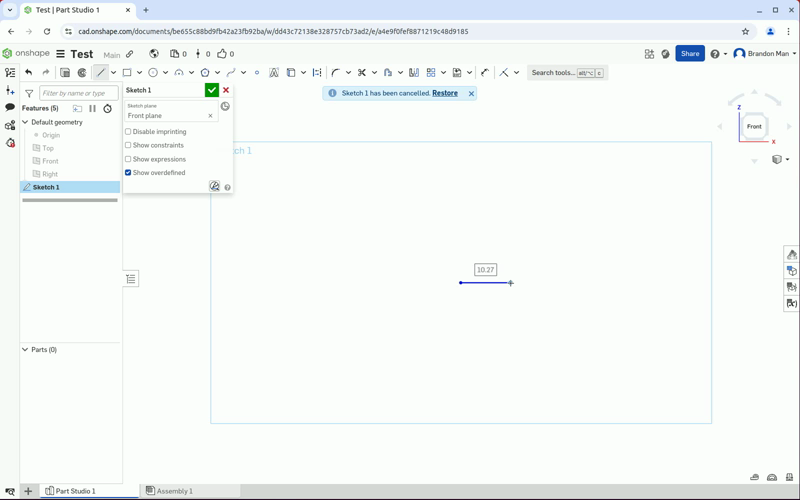
mouse_move(510, 170)
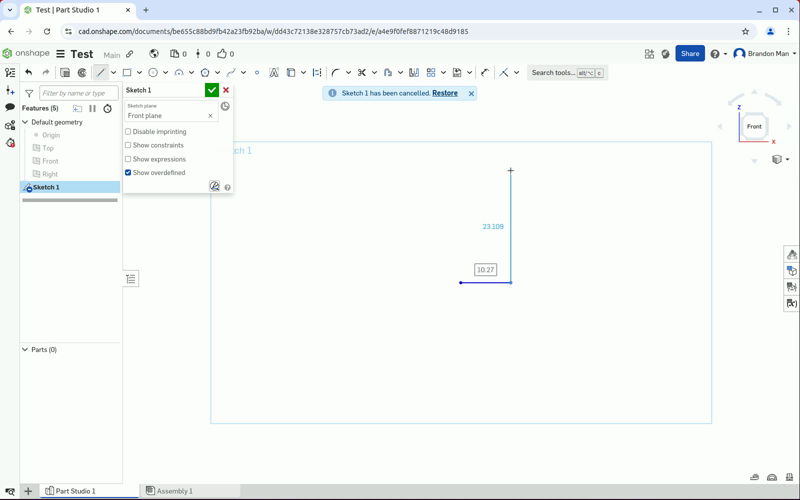
click(510, 170)
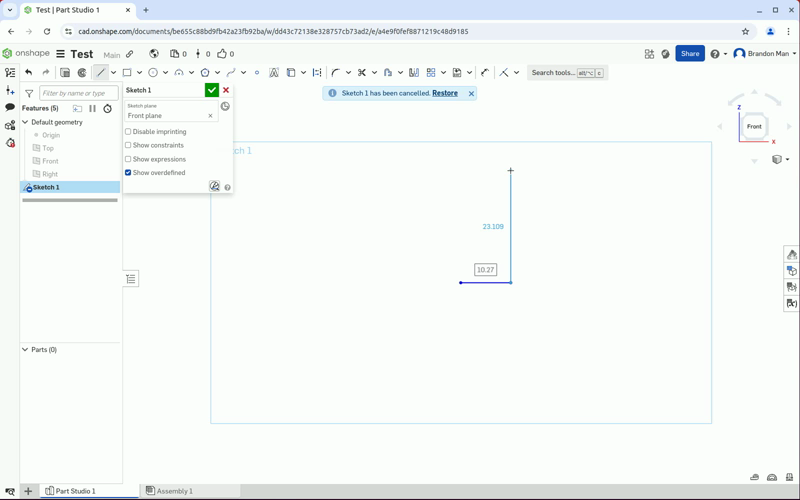
key_up(shift)
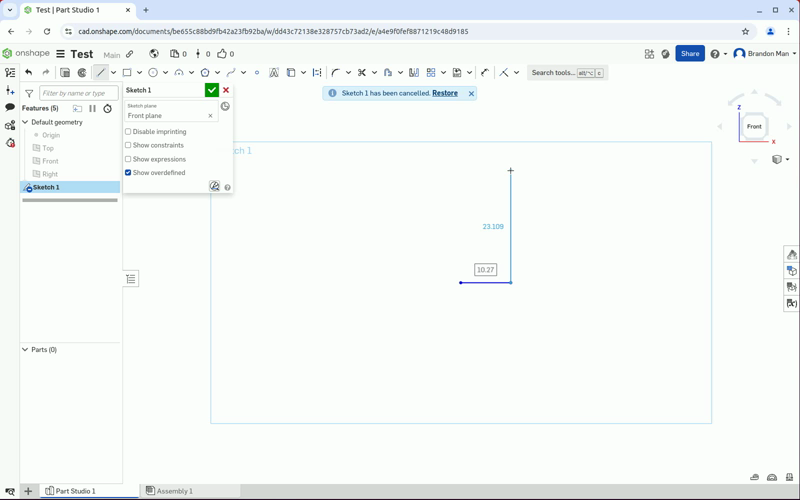
key_down(shift)
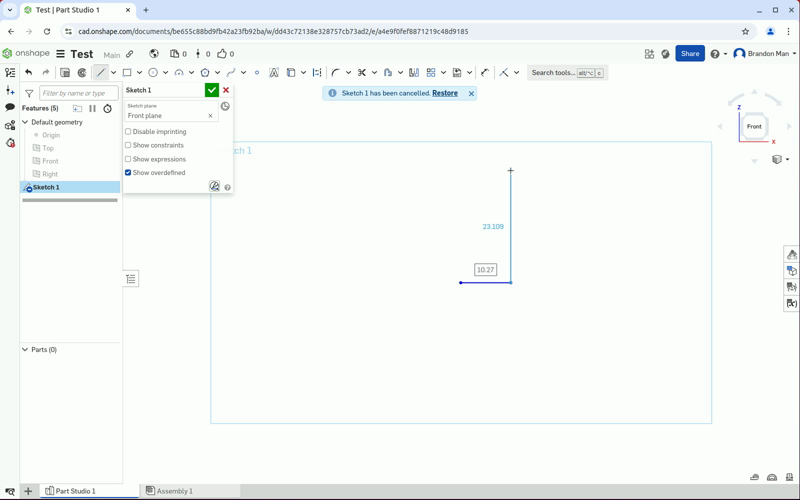
mouse_move(540, 170)
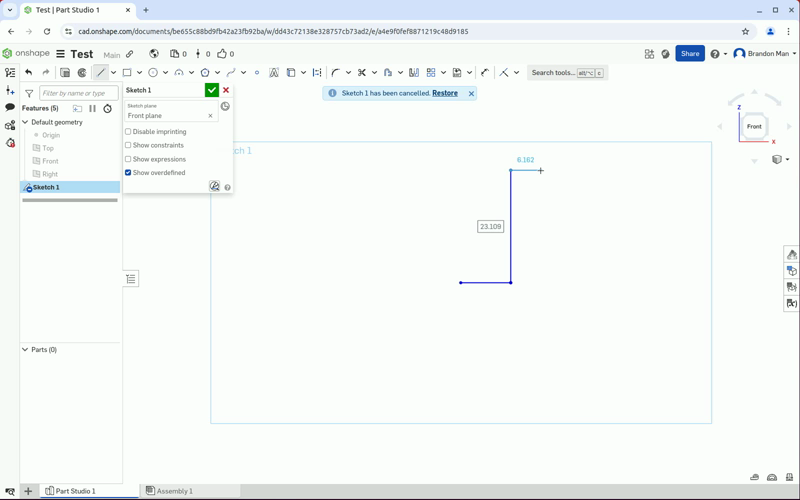
mouse_move(460, 170)
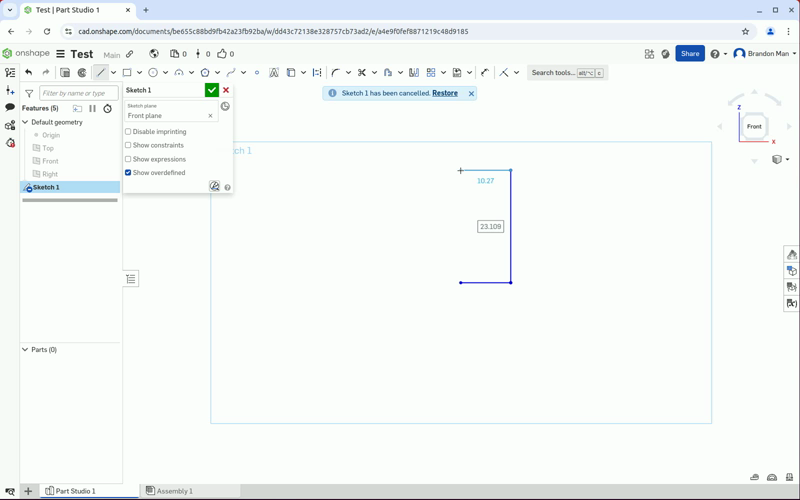
click(460, 170)
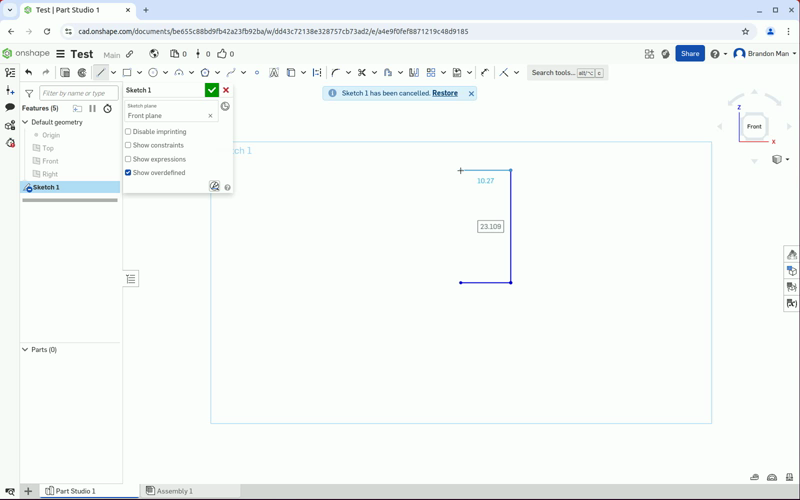
key_up(shift)
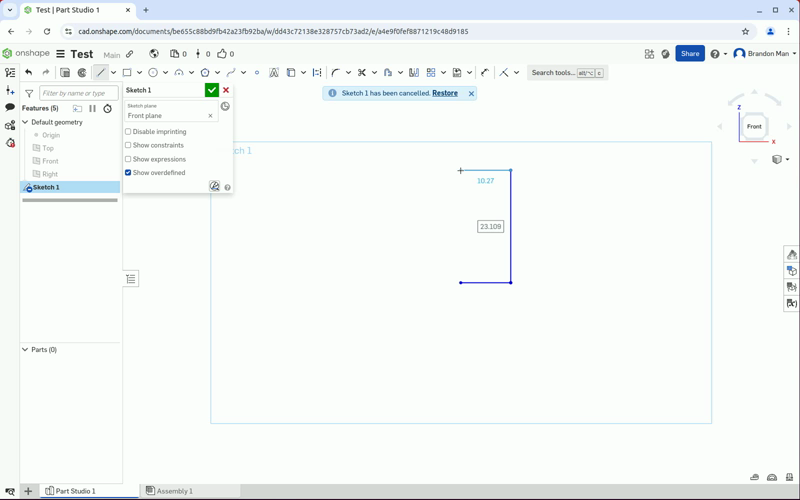
key_down(shift)
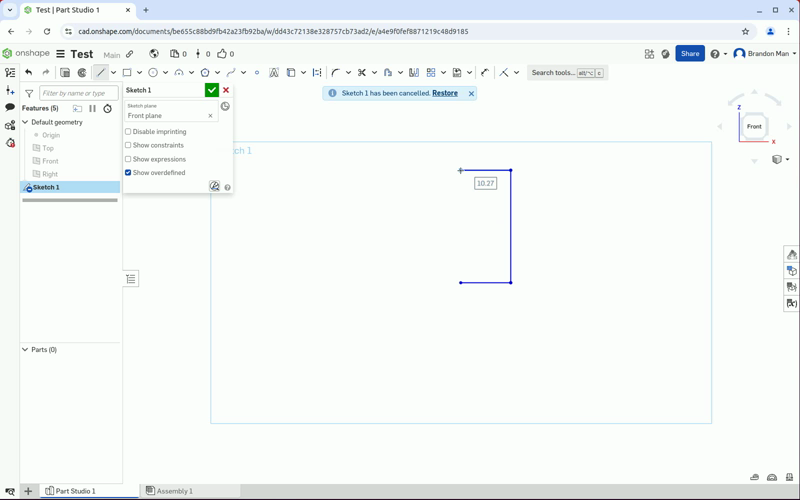
mouse_move(460, 282)
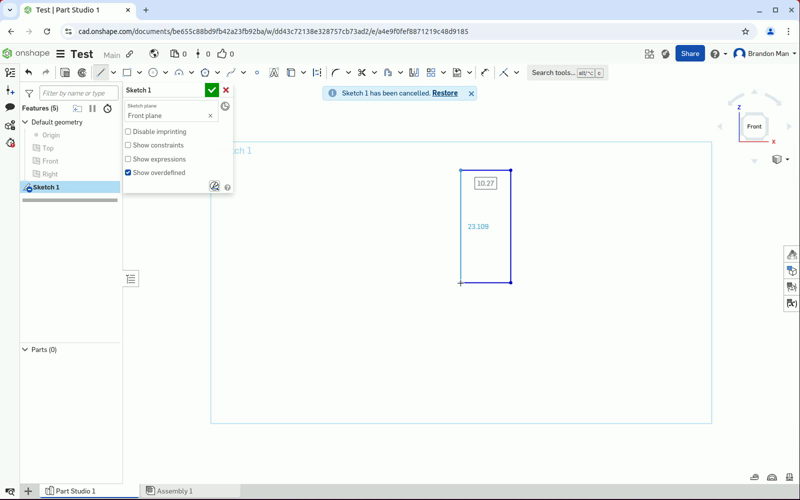
key_up(shift)
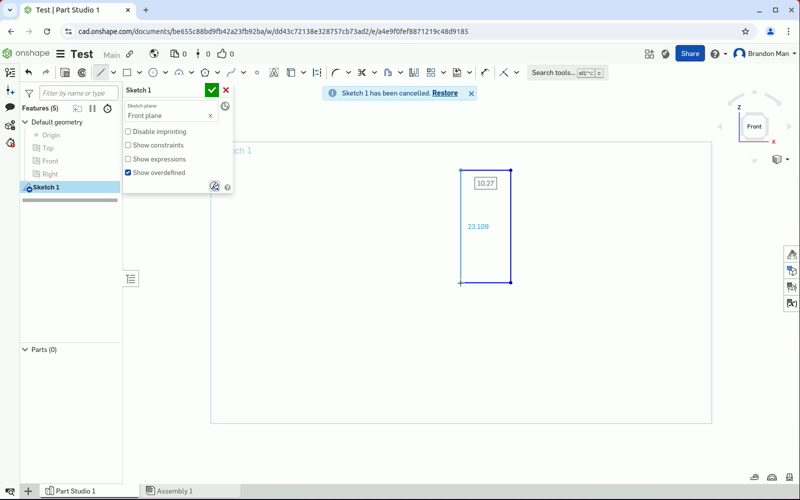
click(460, 282)
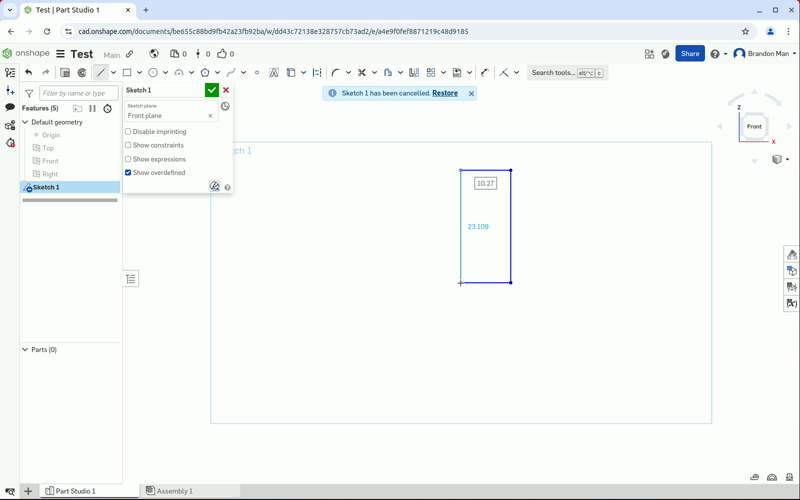
key(esc)
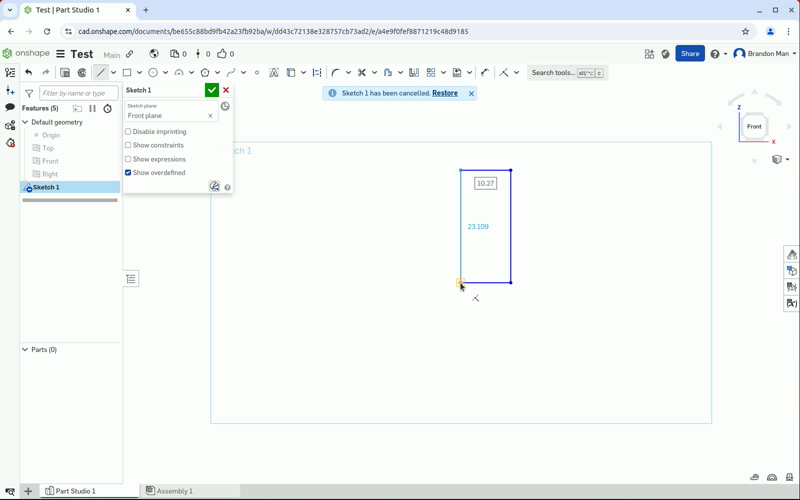
mouse_move(503, 244)
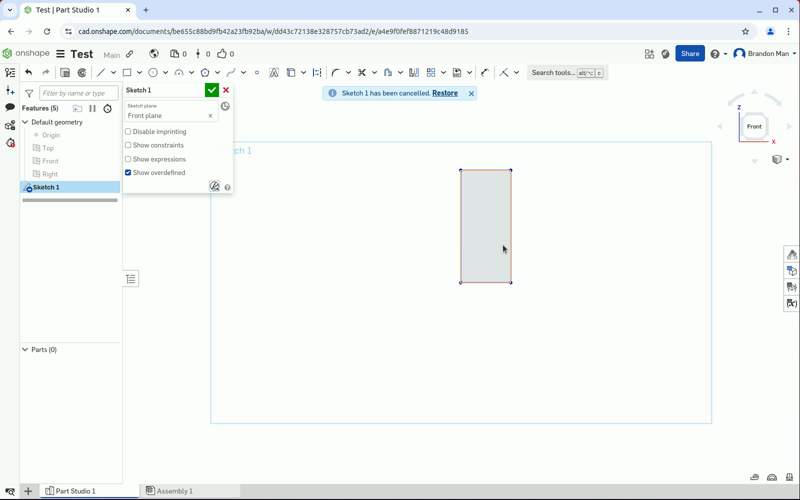
click(503, 244)
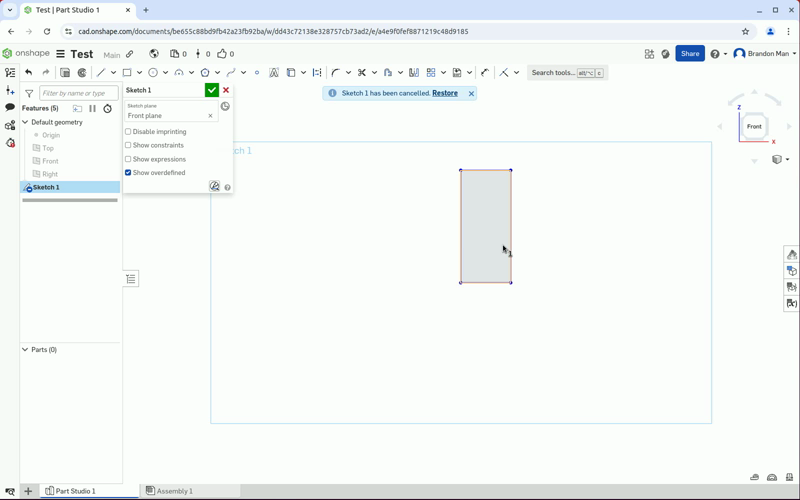
mouse_move(73, 352)
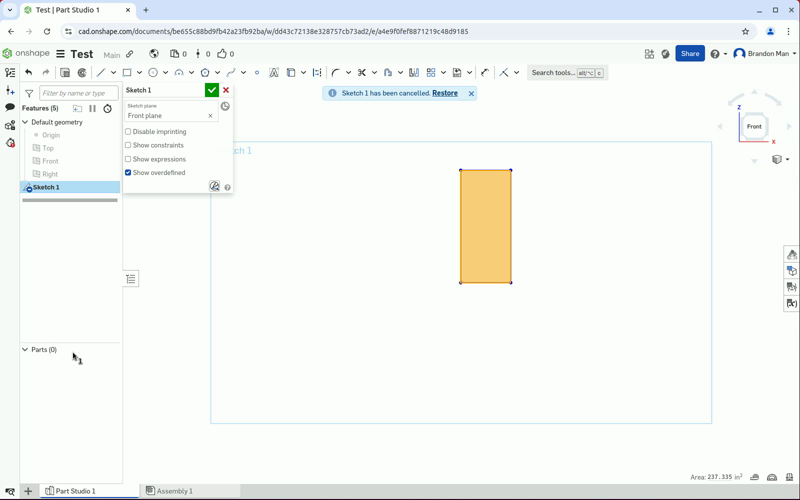
key(shift+y)
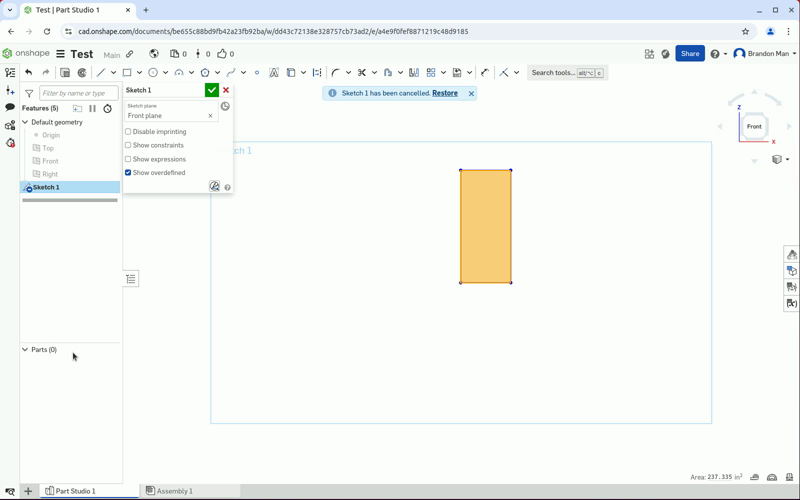
key(shift+e)
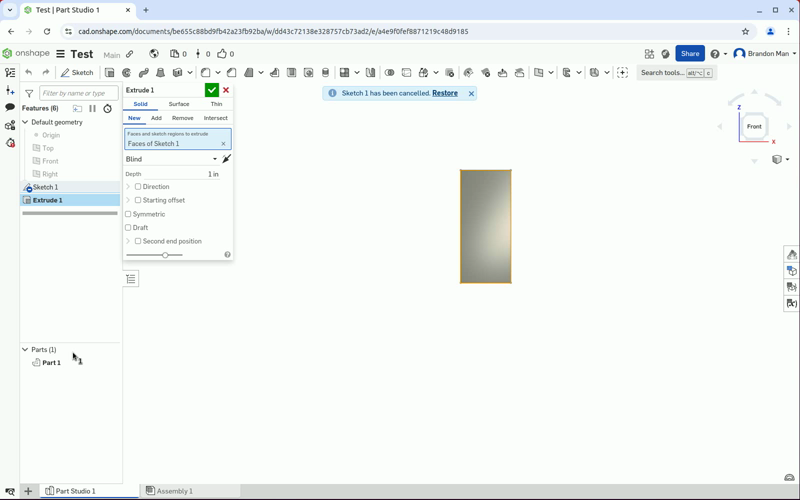
mouse_move(143, 106)
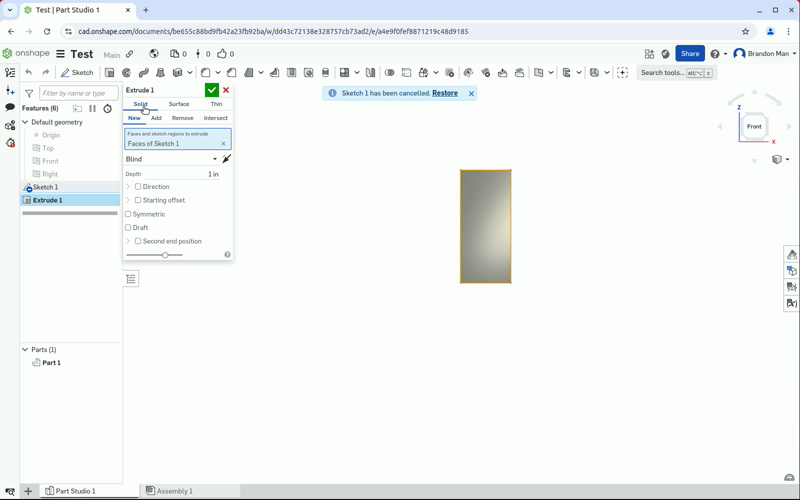
click(143, 106)
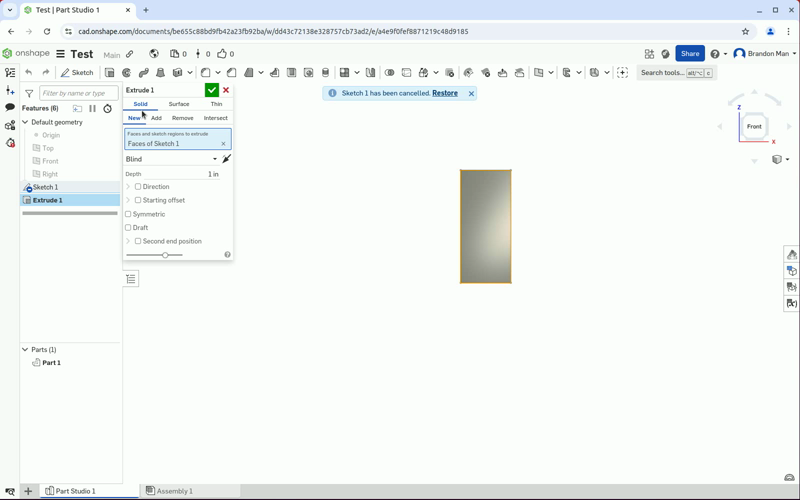
mouse_move(137, 120)
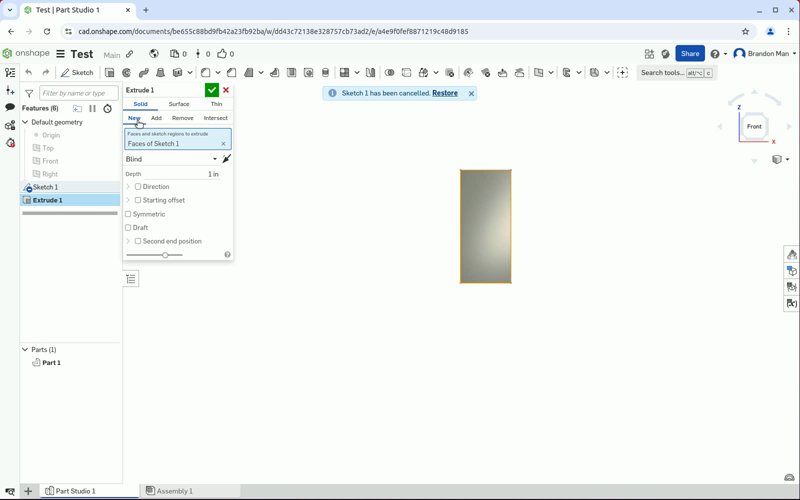
click(137, 120)
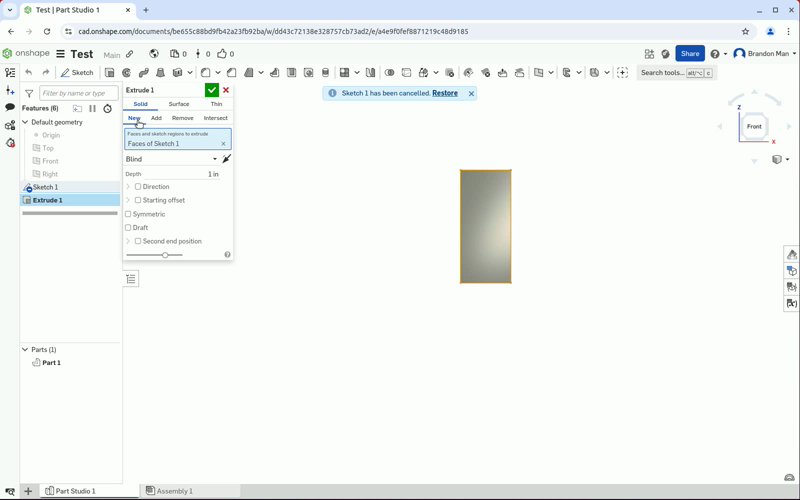
key(tab, 4)
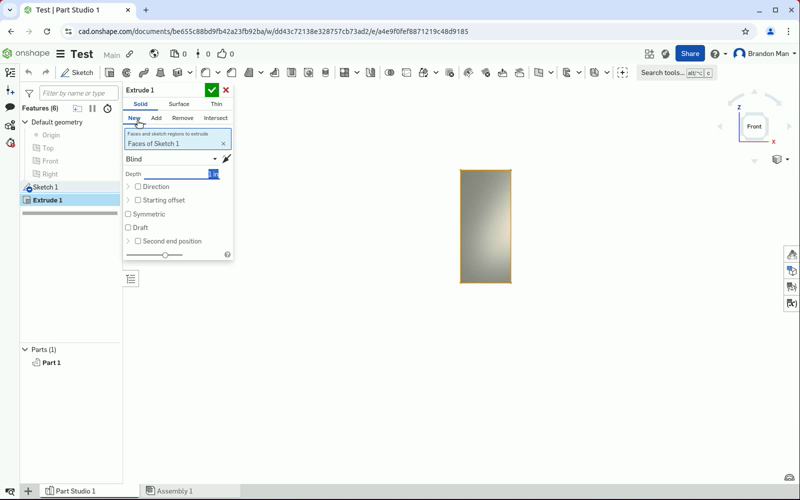
text(0.481)
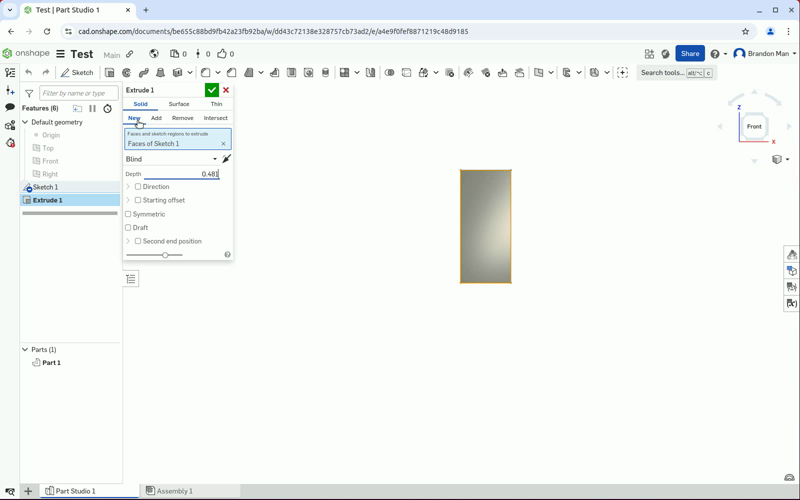
key(enter)
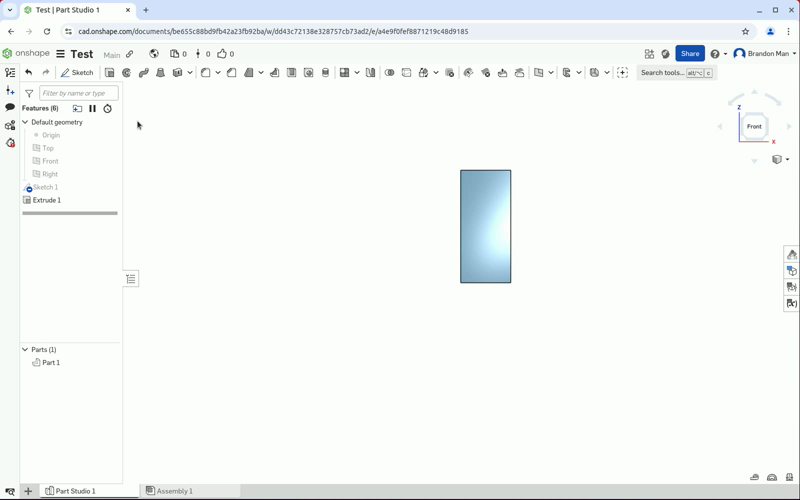
key(shift+h)
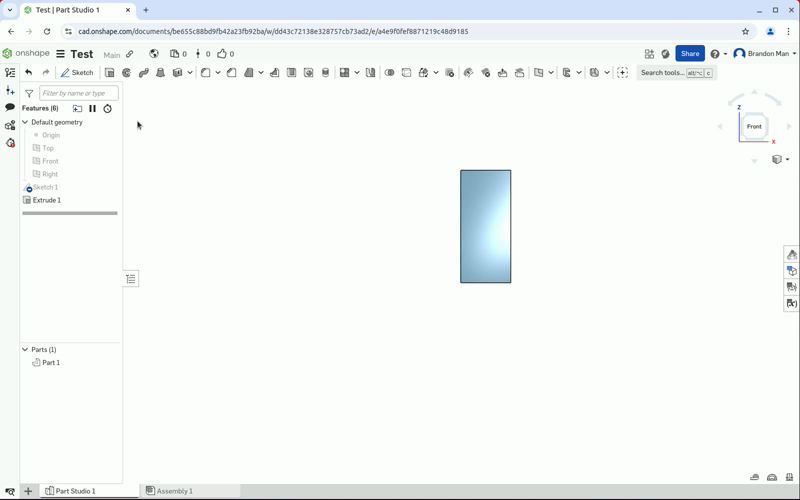
key(shift+h)
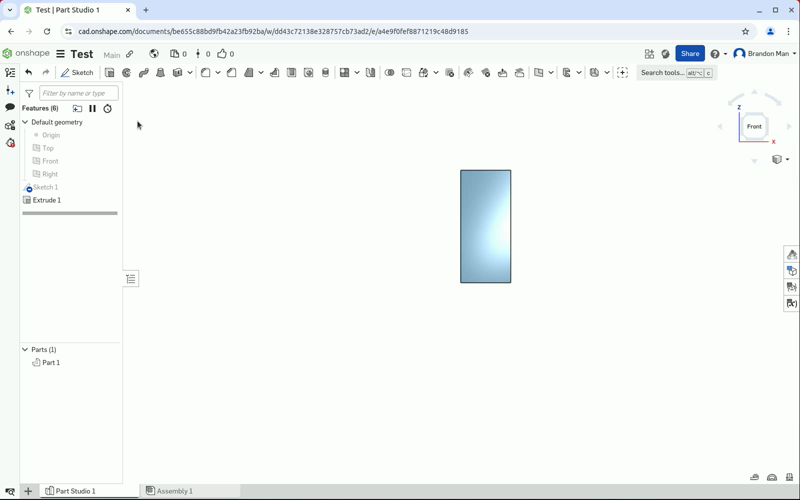
mouse_move(73, 189)
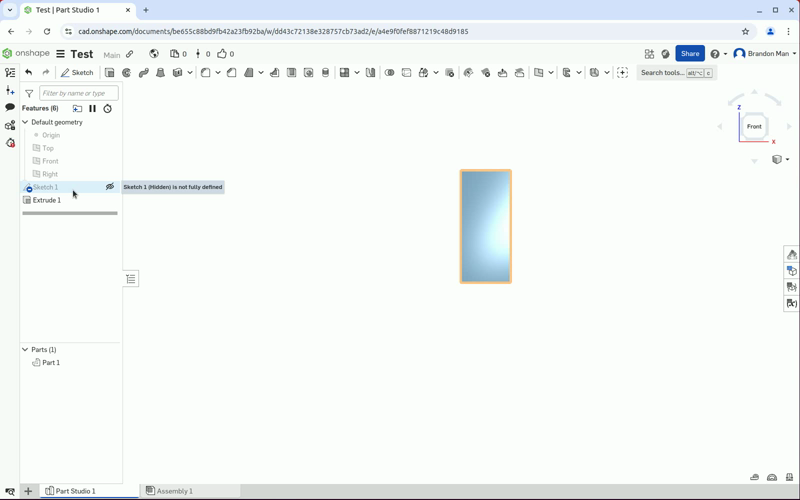
click(73, 189)
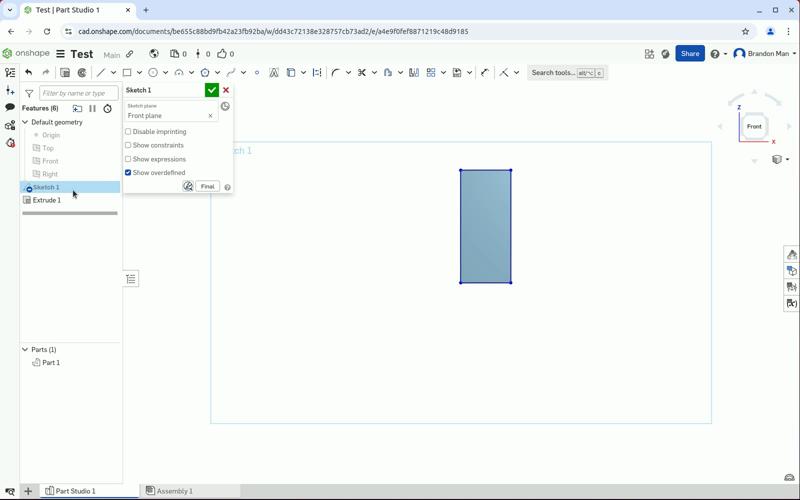
mouse_move(229, 92)
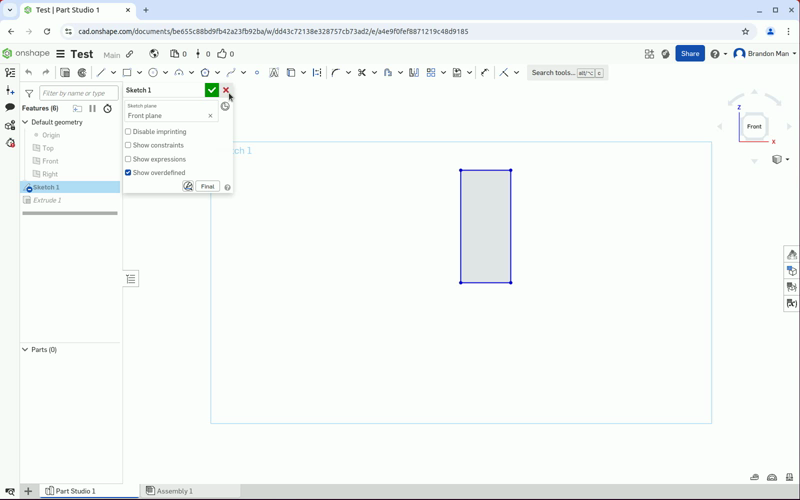
click(229, 92)
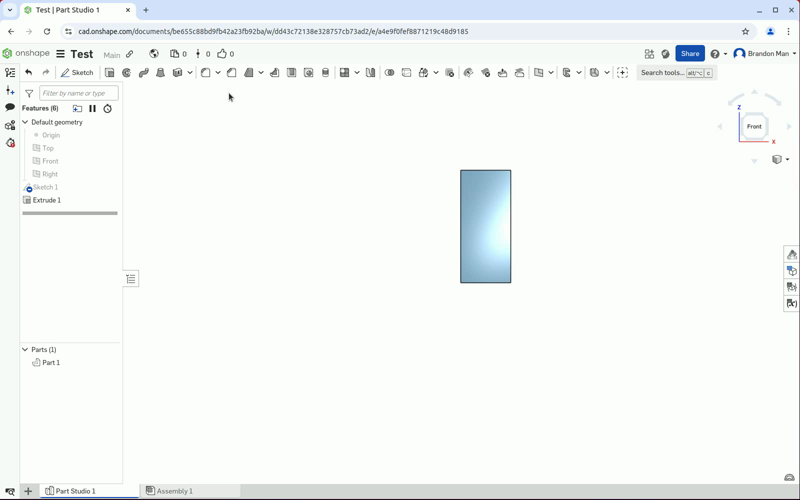
mouse_move(541, 75)
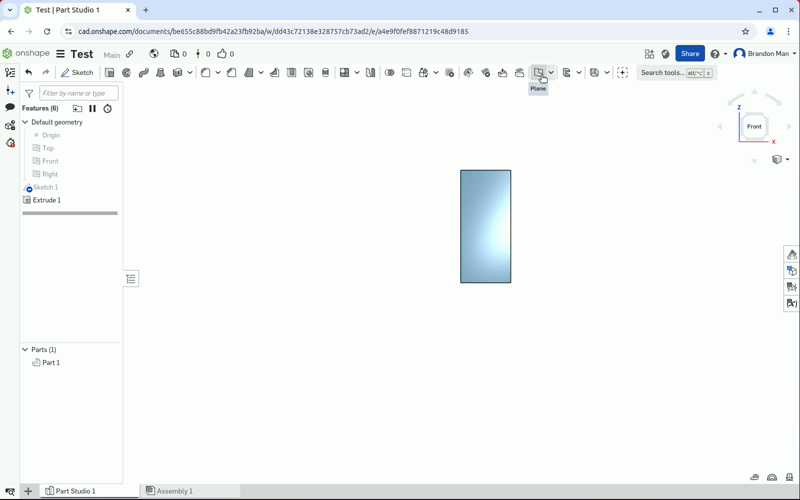
click(541, 75)
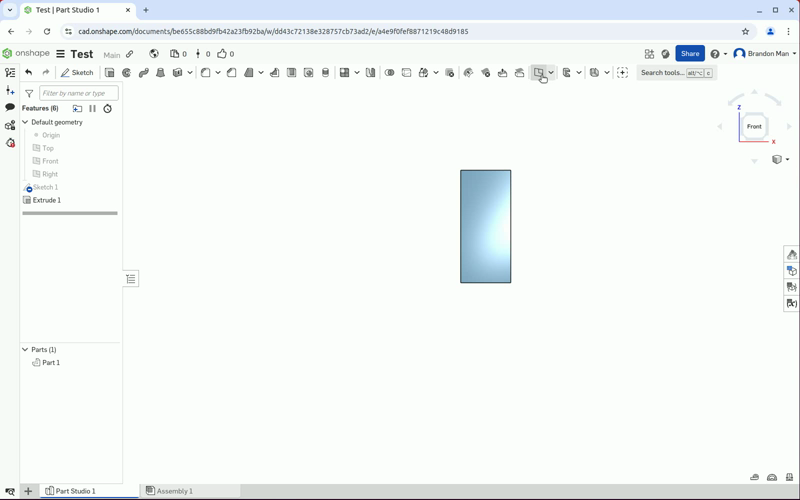
mouse_move(73, 163)
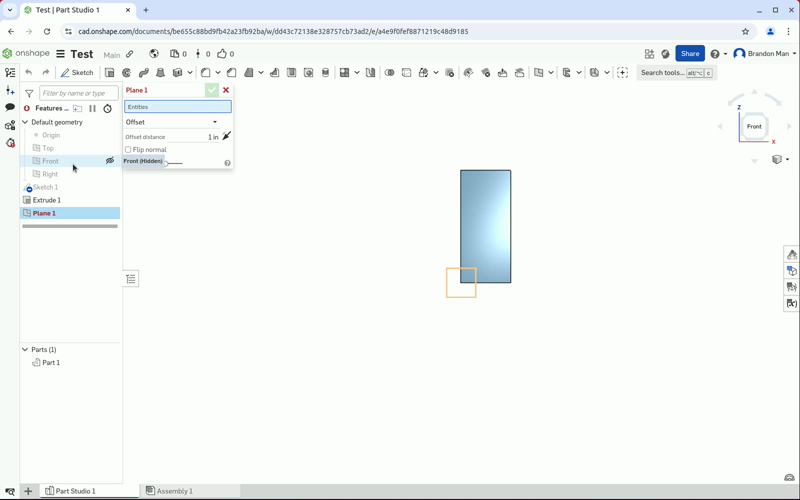
click(73, 163)
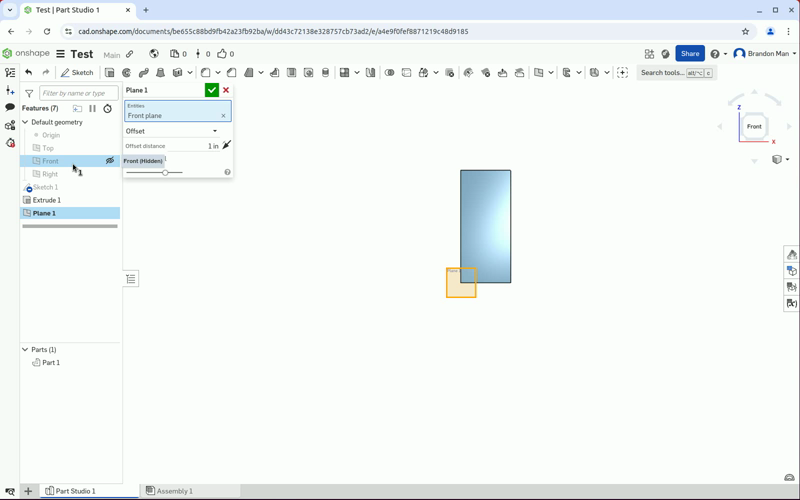
key(tab, 2)
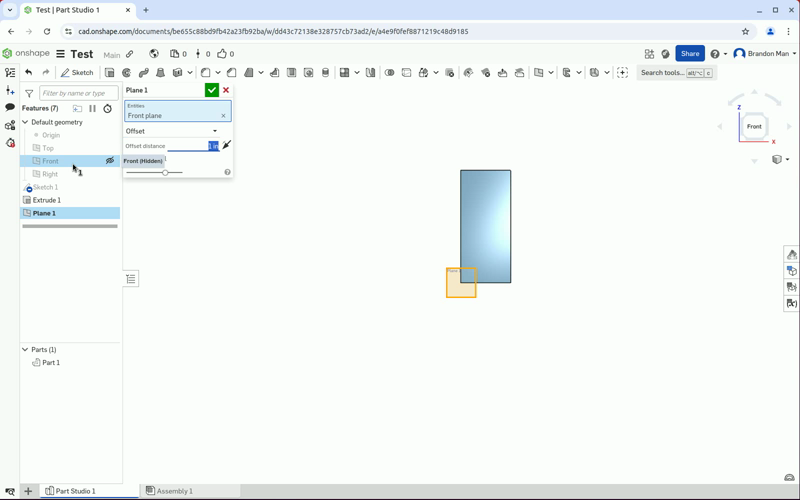
text(0.493)
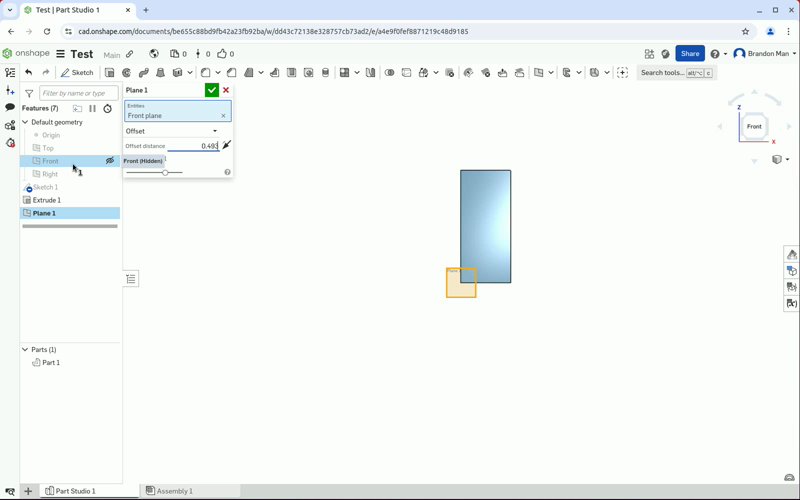
key(enter, 2)
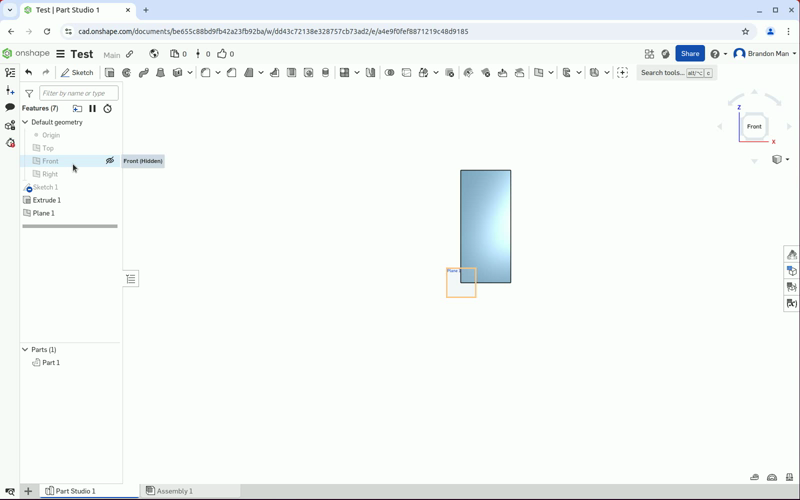
key(shift+s)
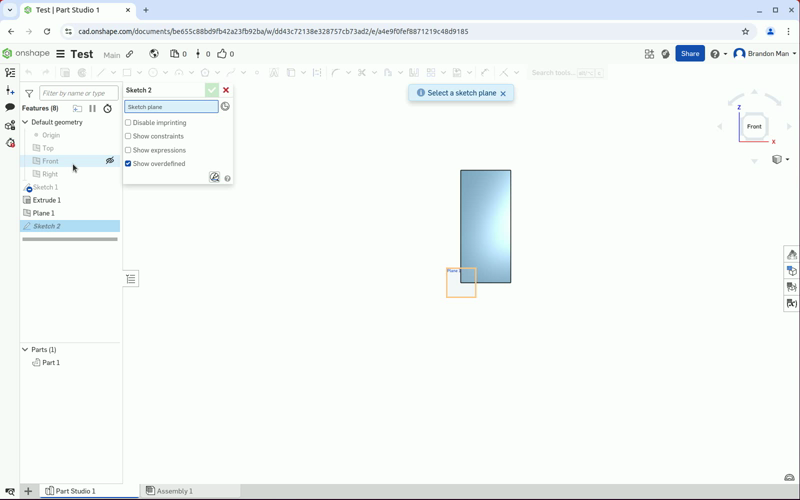
mouse_move(73, 215)
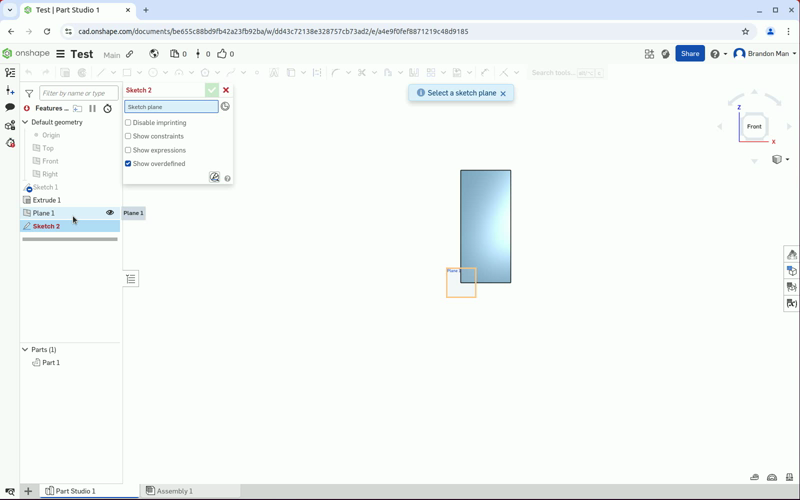
click(73, 215)
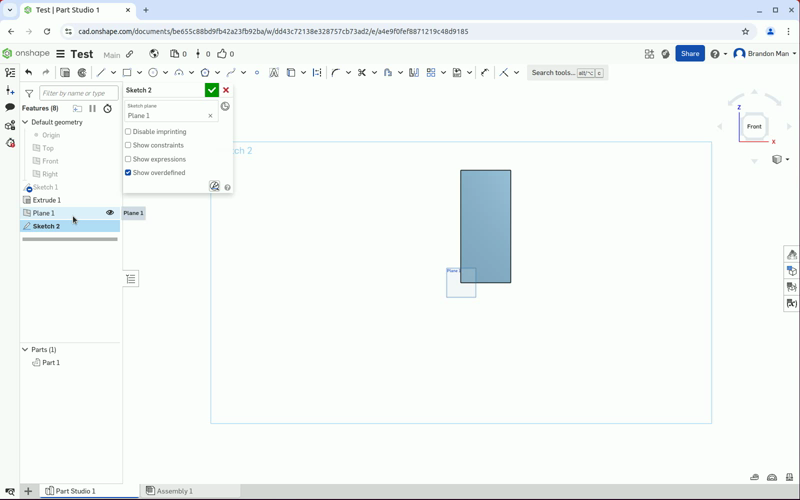
mouse_move(73, 352)
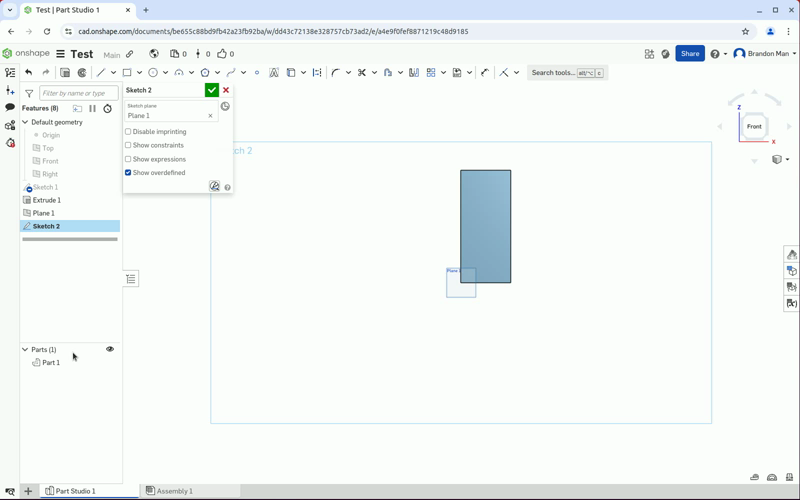
key(y)
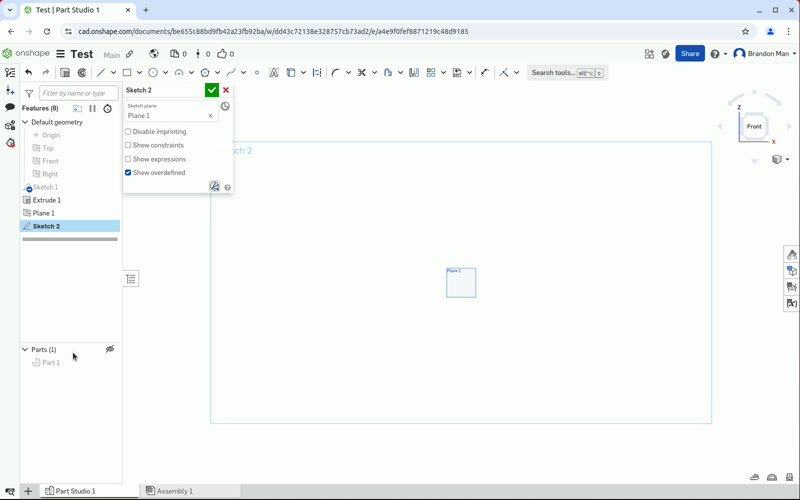
key(c)
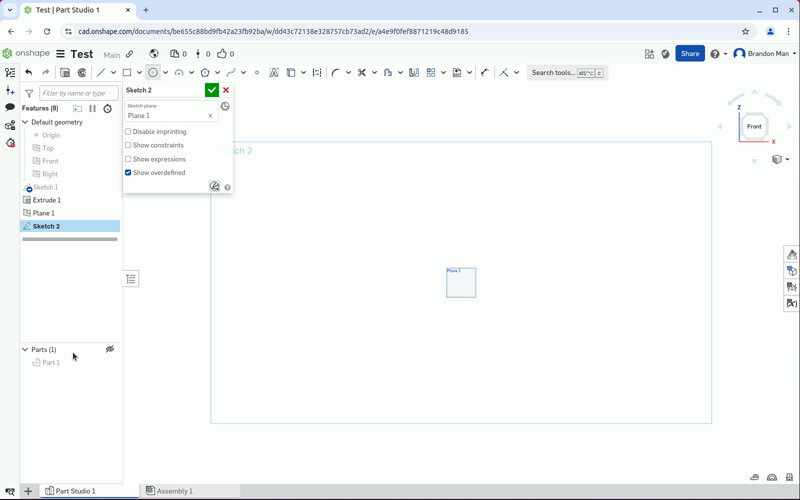
key_down(shift)
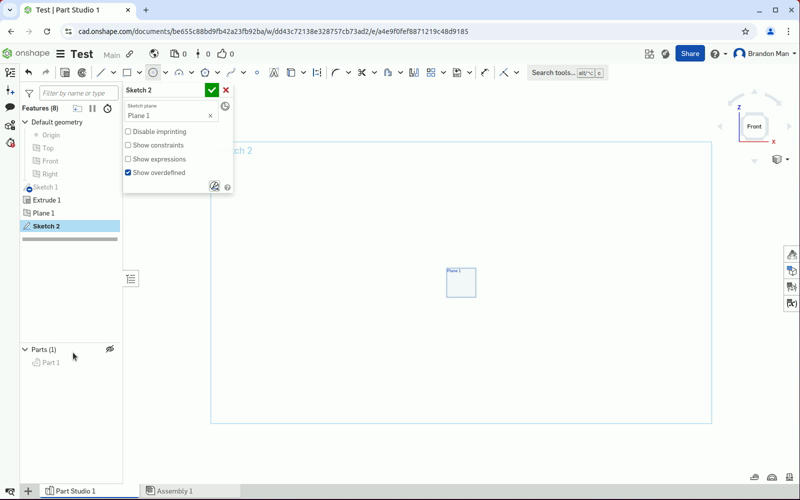
mouse_move(486, 187)
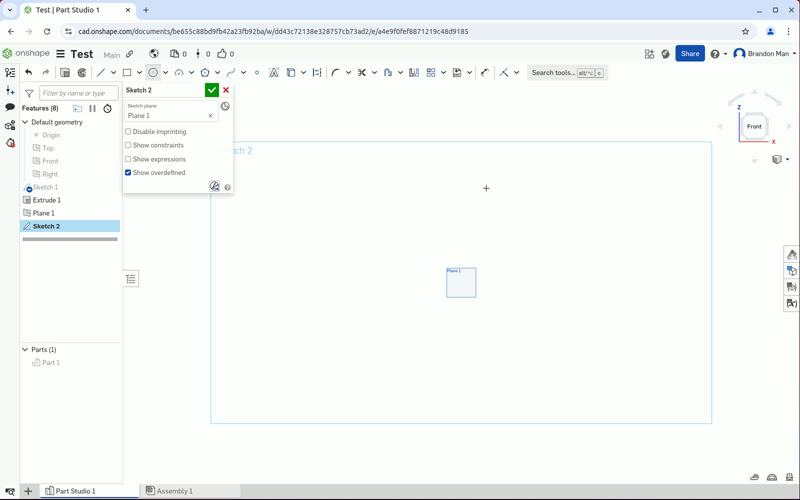
click(486, 187)
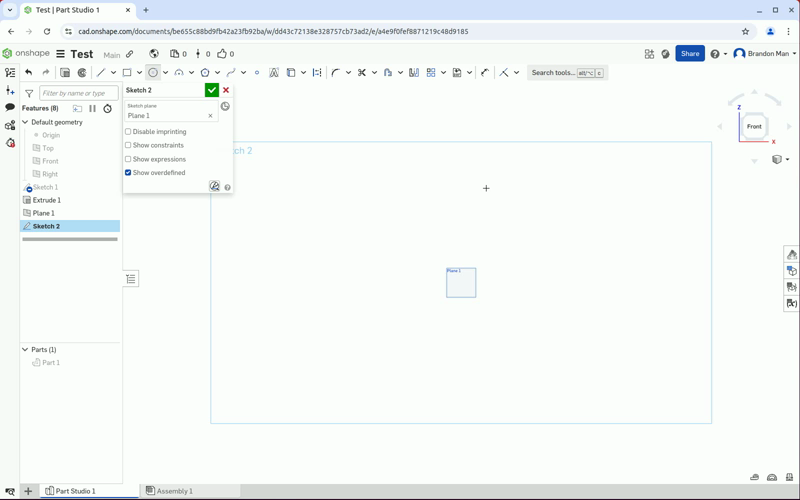
key_up(shift)
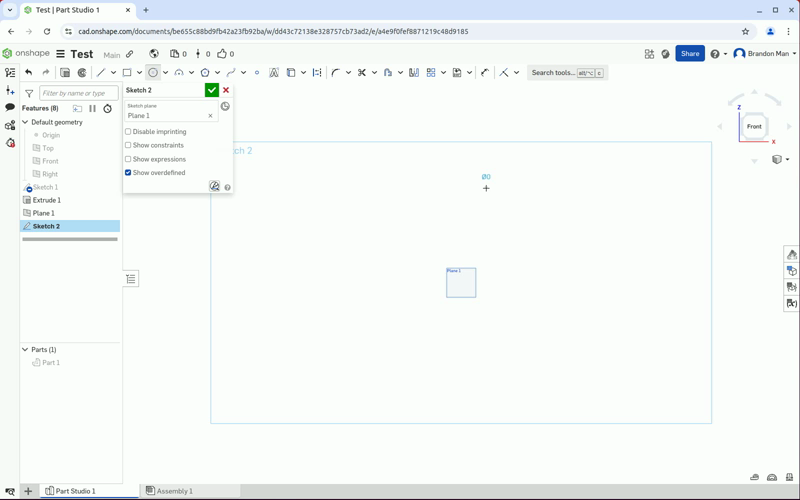
mouse_move(495, 187)
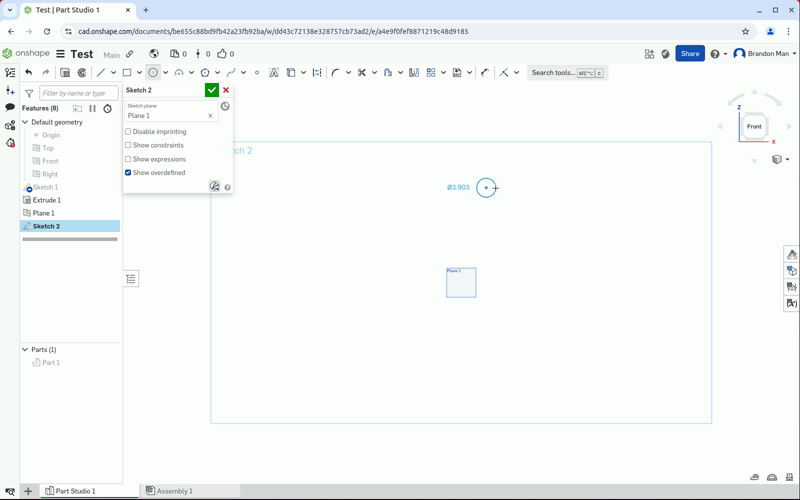
click(495, 187)
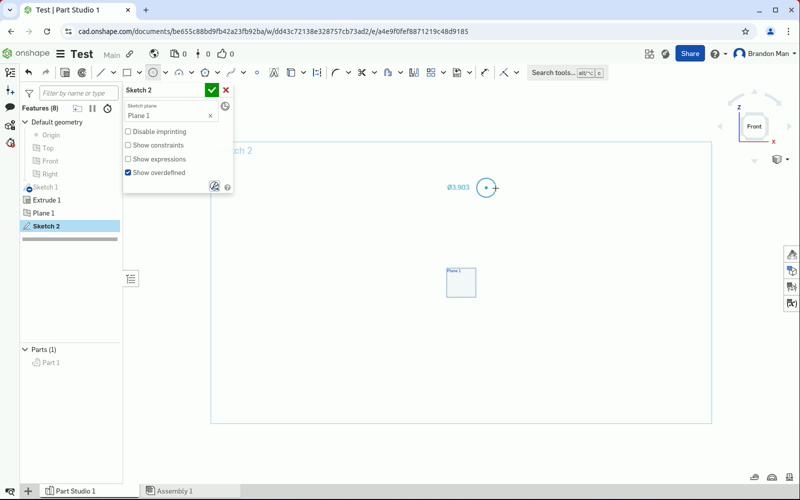
key(esc)
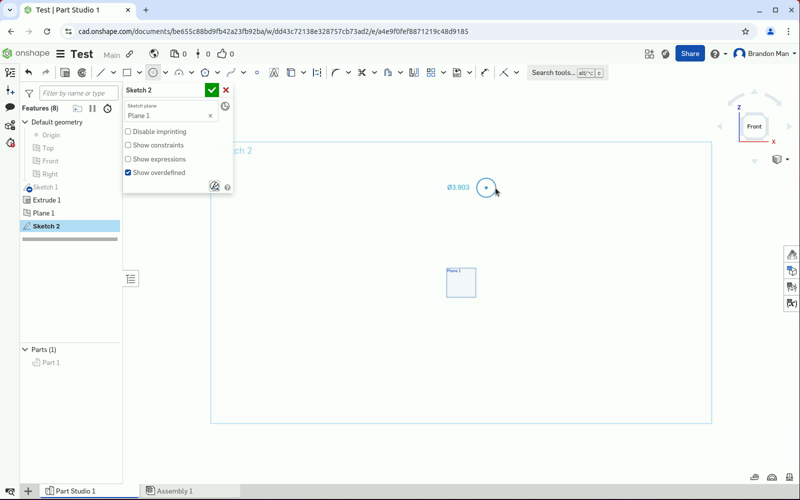
mouse_move(489, 193)
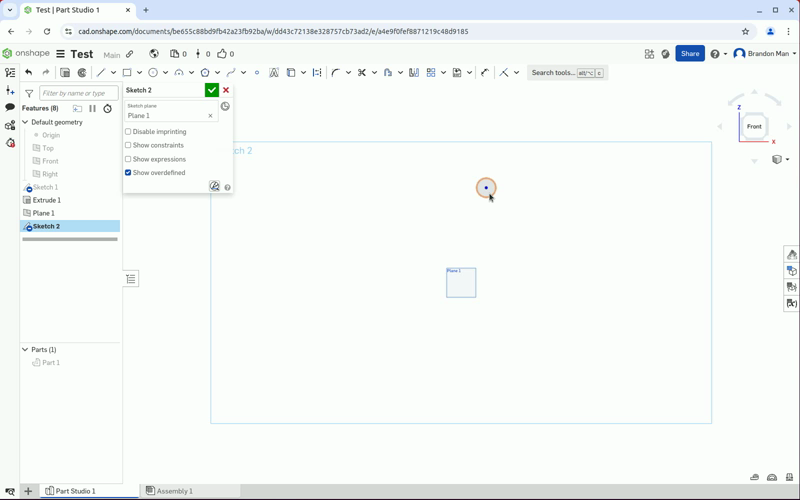
scroll(6)
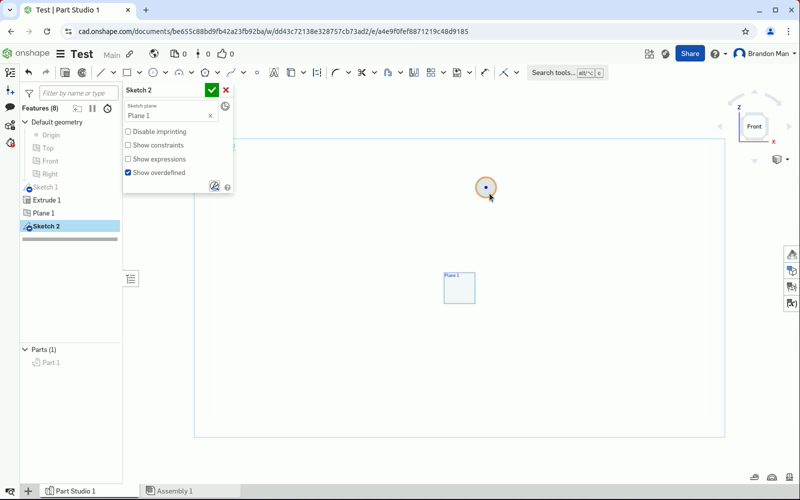
scroll(6)
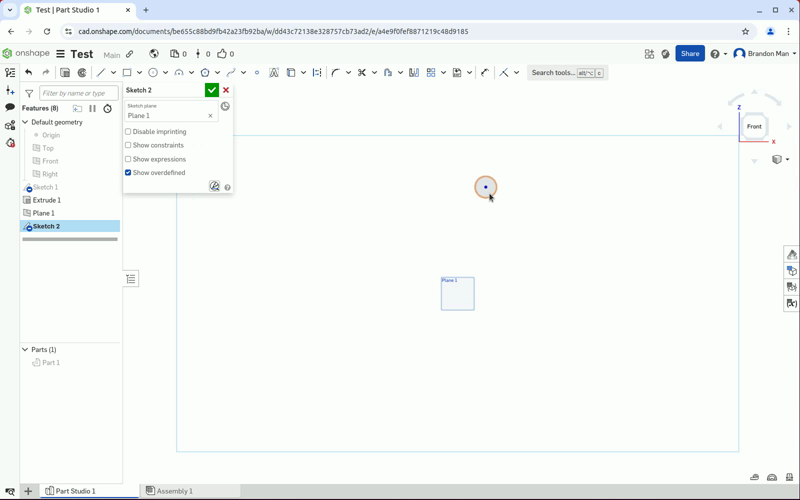
scroll(6)
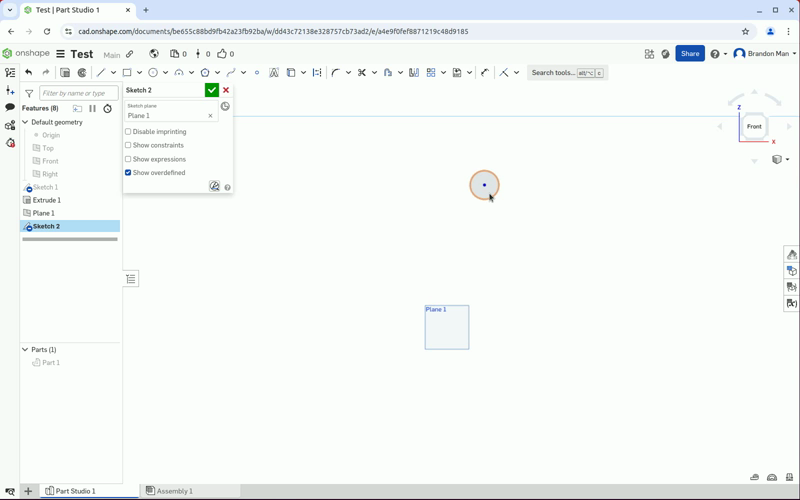
scroll(6)
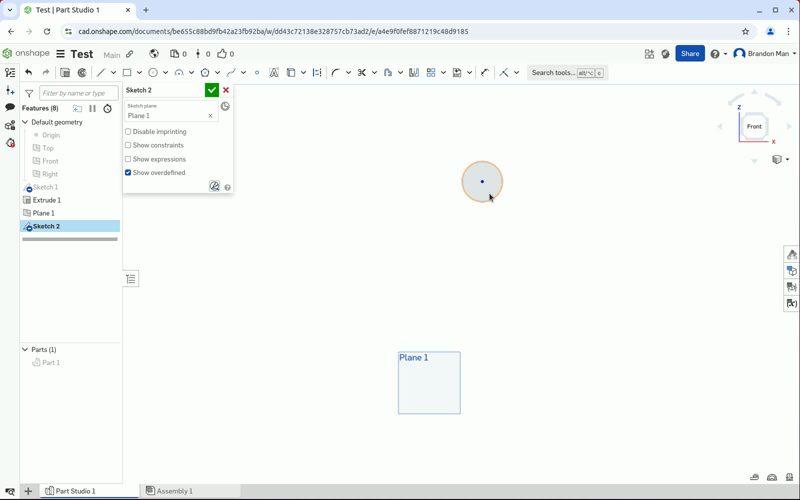
scroll(6)
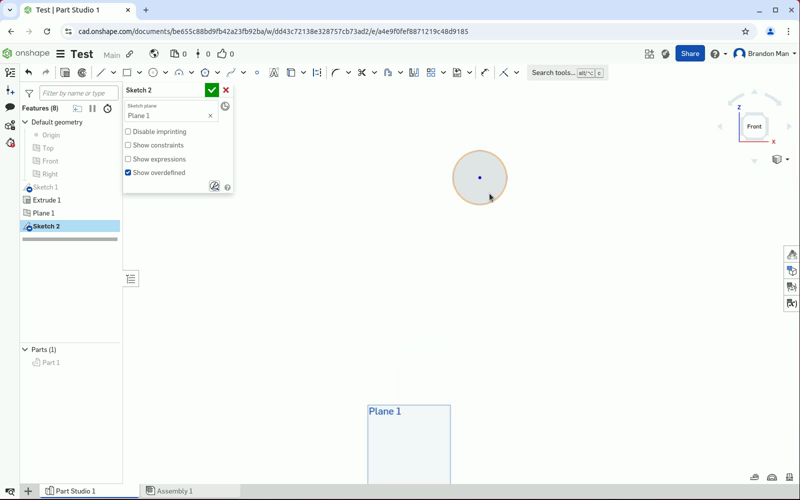
scroll(6)
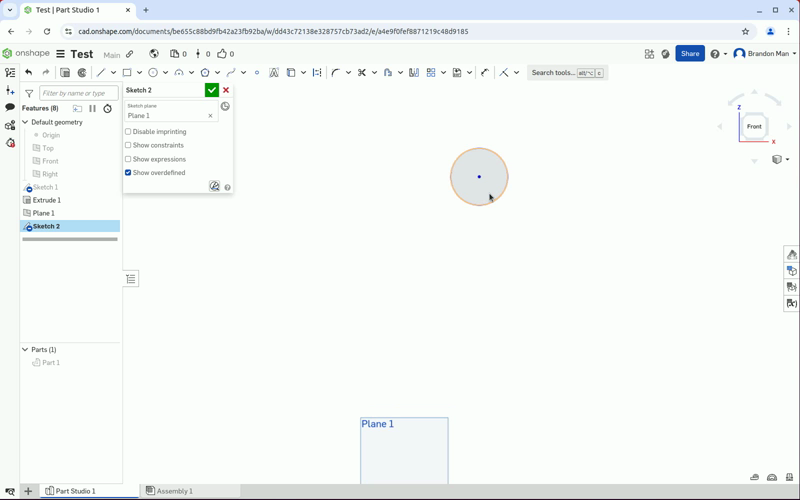
scroll(6)
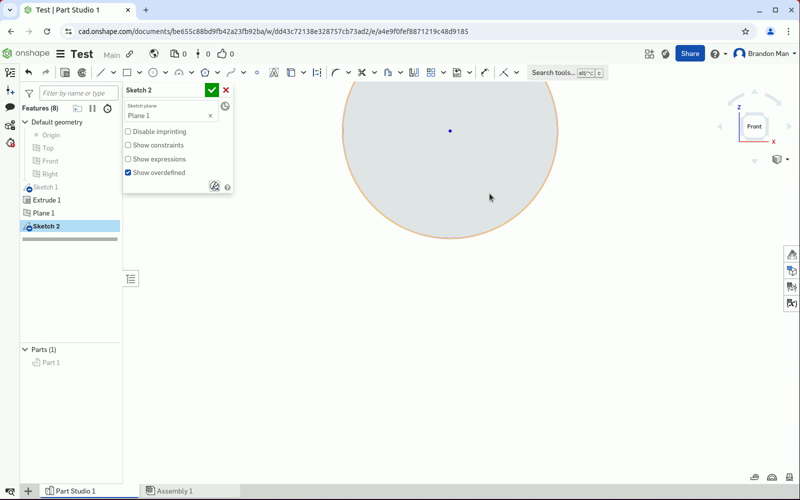
click(489, 193)
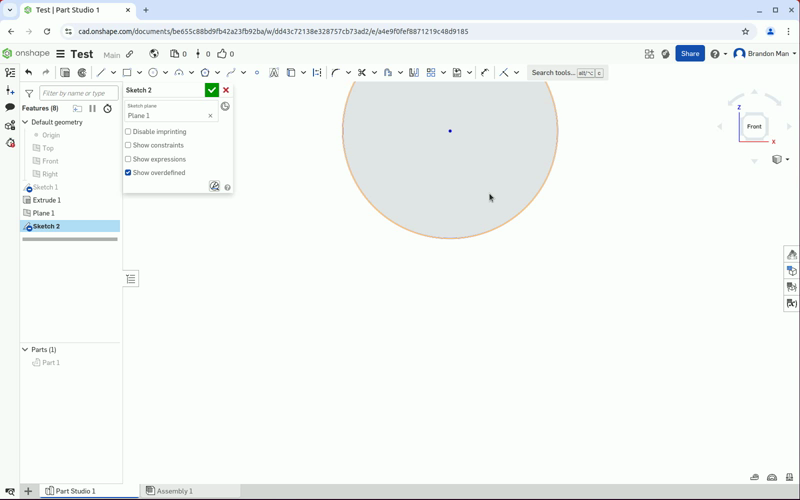
scroll(-6)
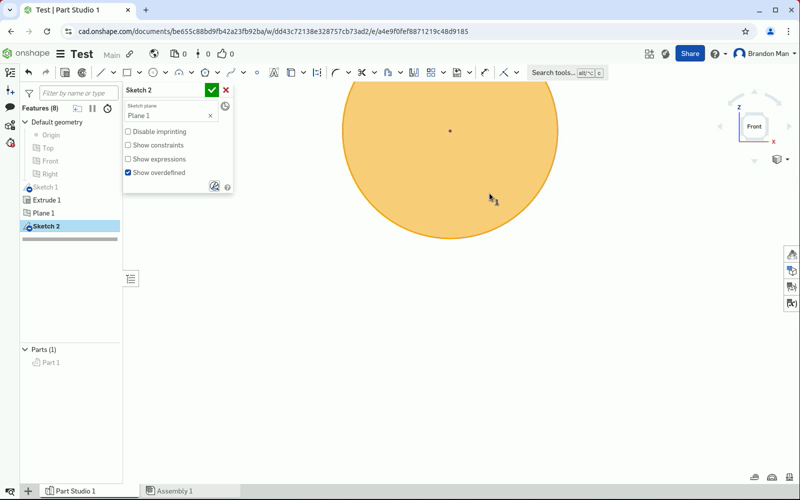
scroll(-6)
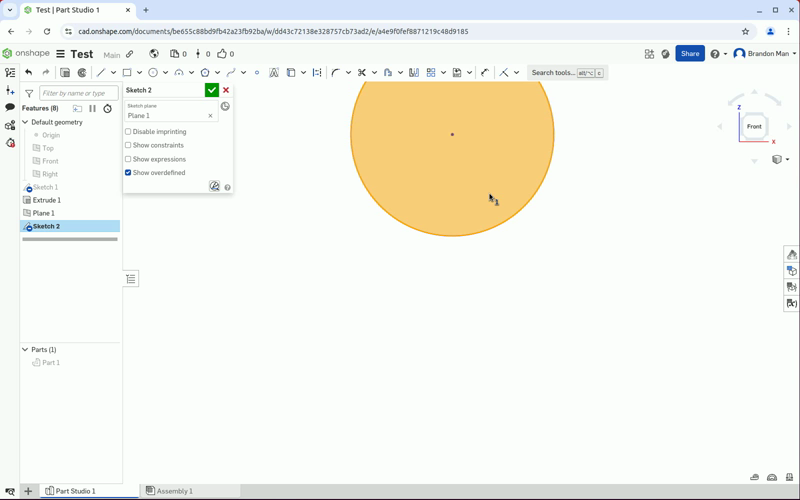
scroll(-6)
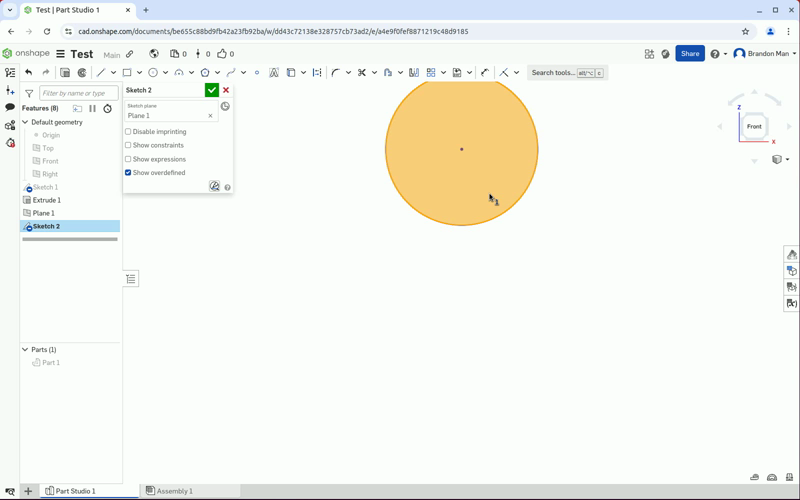
scroll(-6)
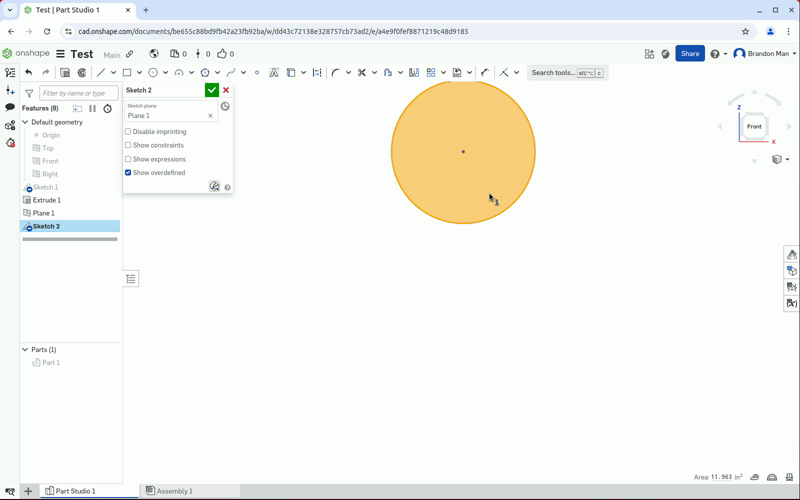
scroll(-6)
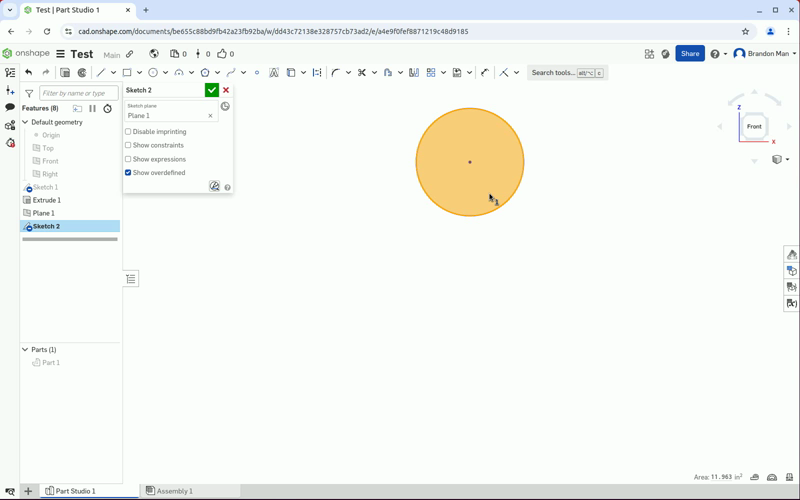
scroll(-6)
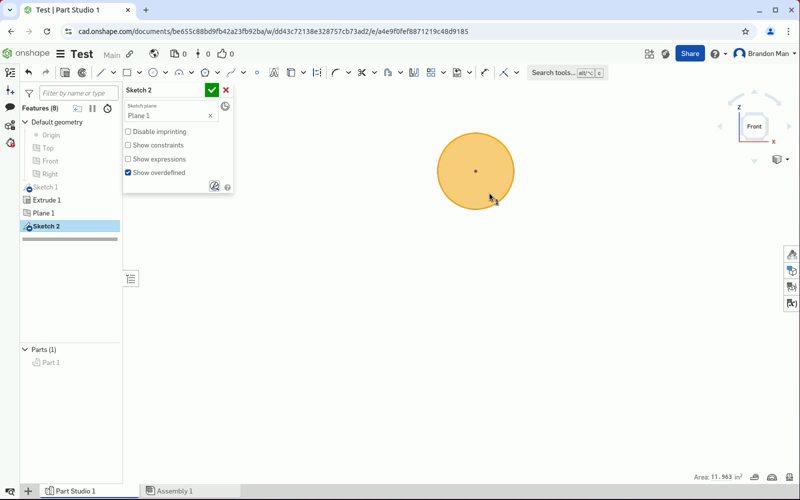
scroll(-6)
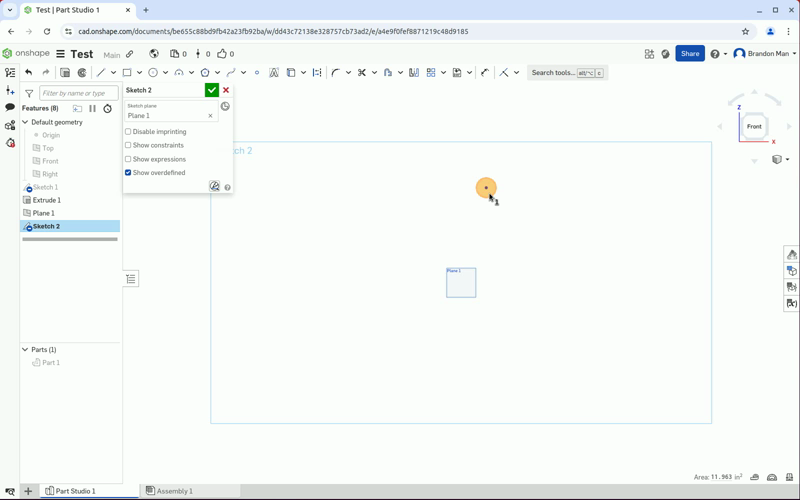
mouse_move(73, 352)
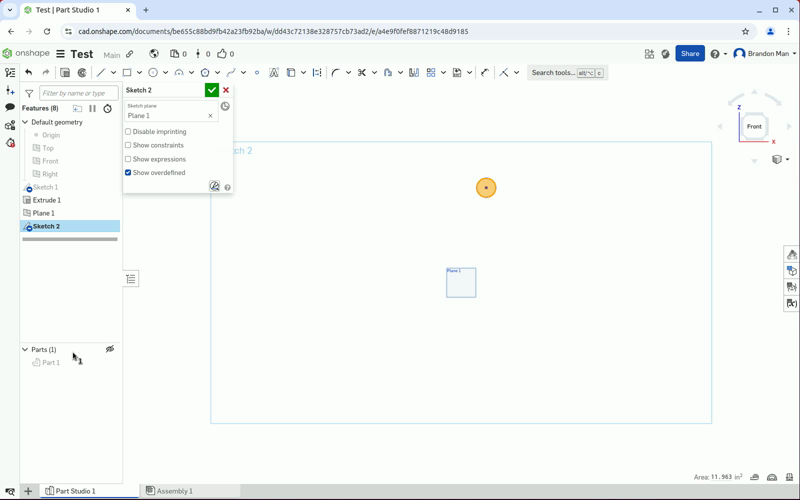
key(shift+y)
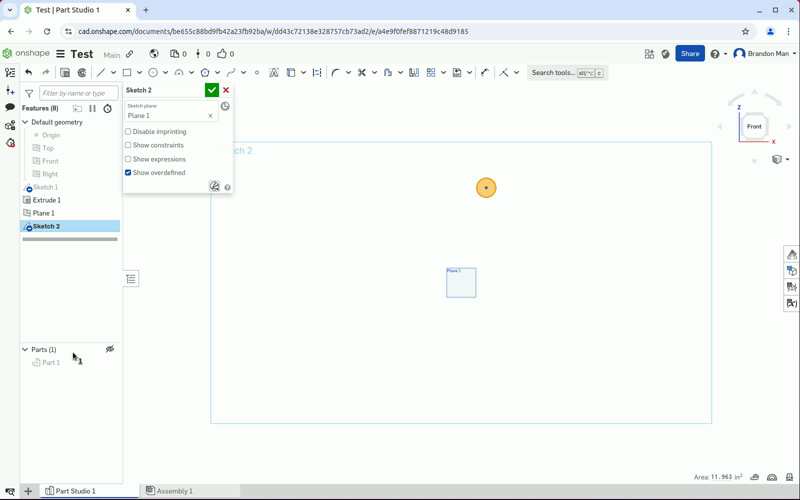
key(shift+e)
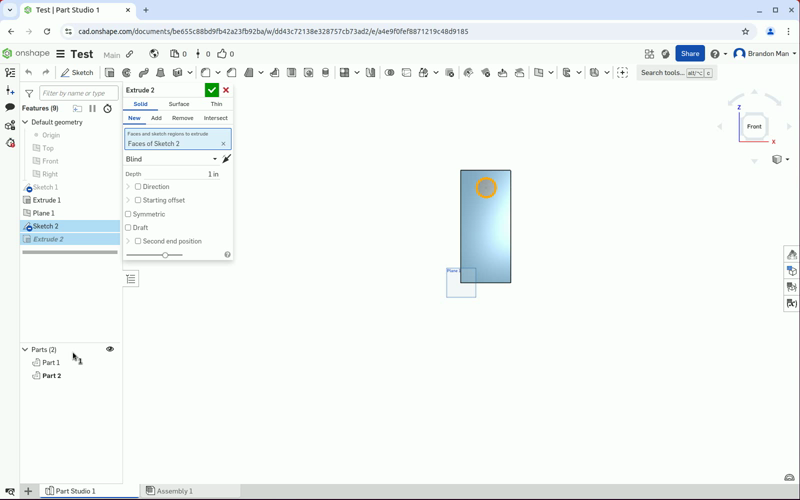
mouse_move(143, 106)
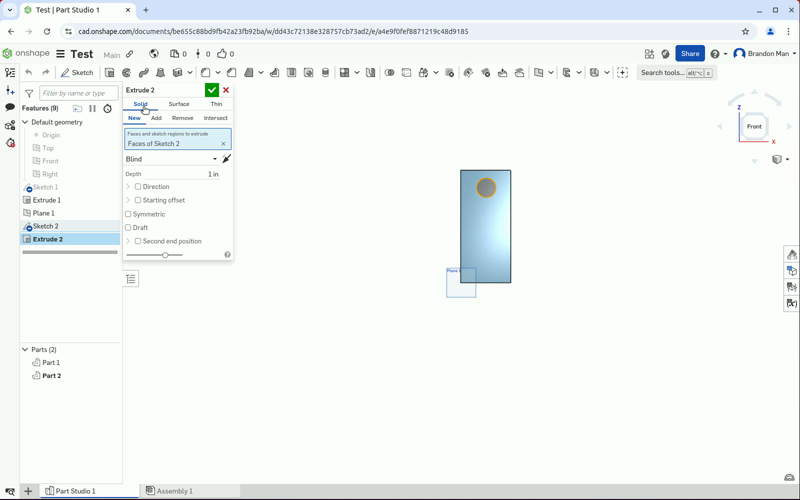
click(143, 106)
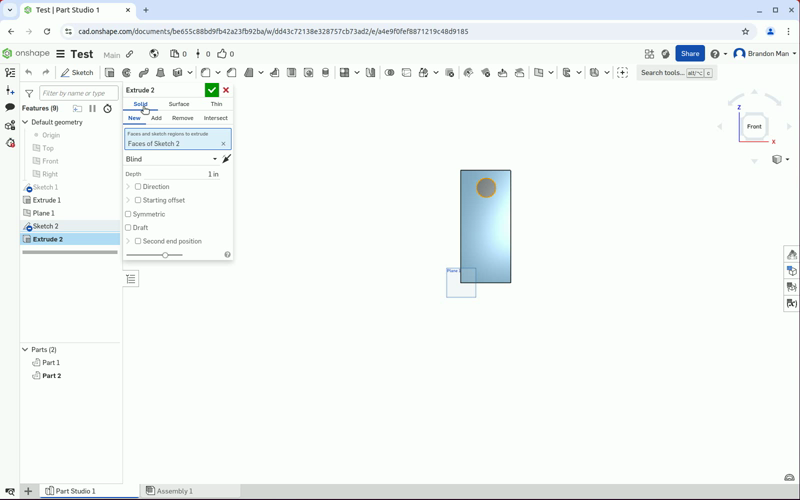
mouse_move(186, 120)
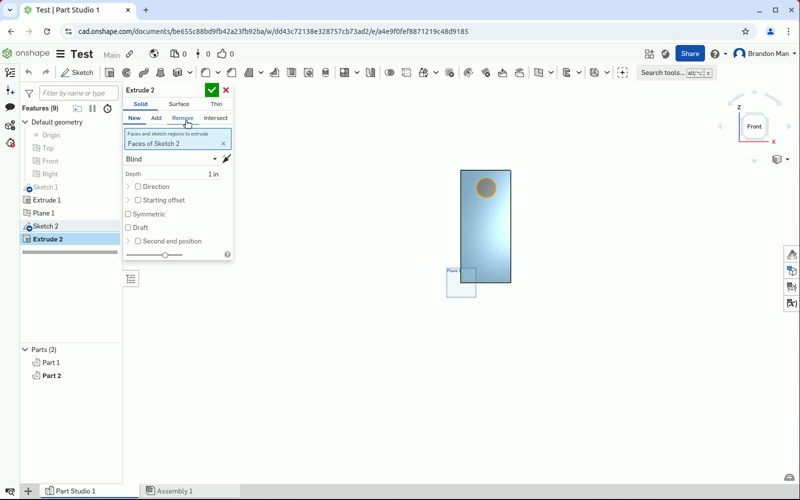
click(186, 120)
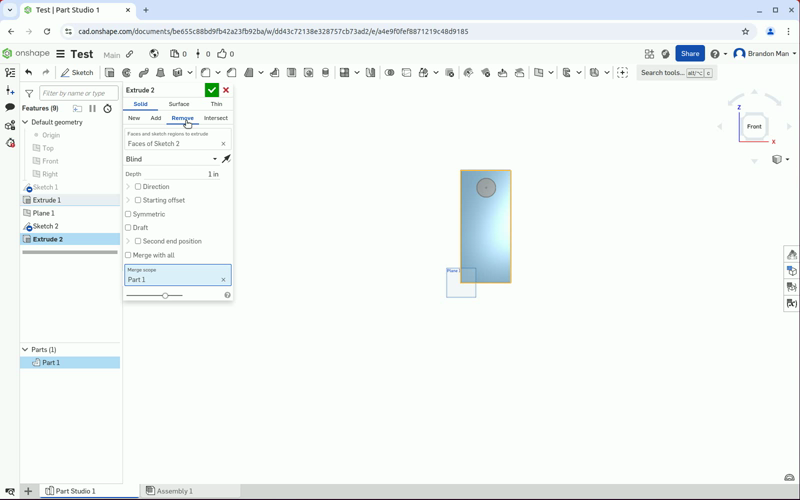
key(tab, 4)
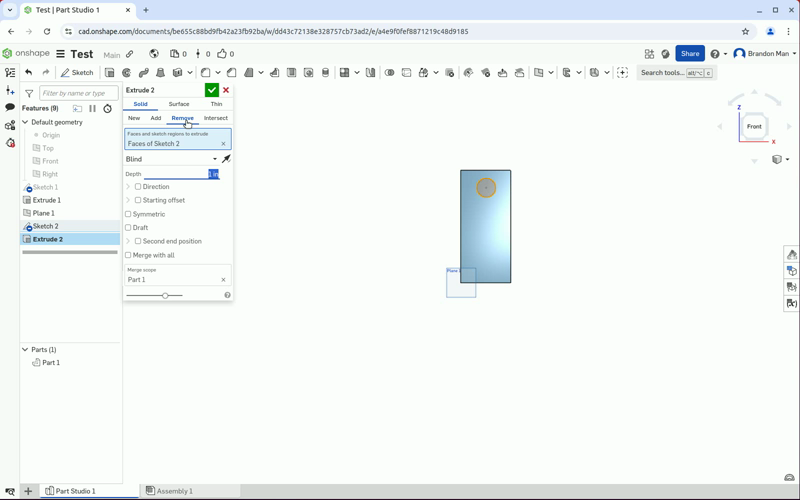
text(0.241)
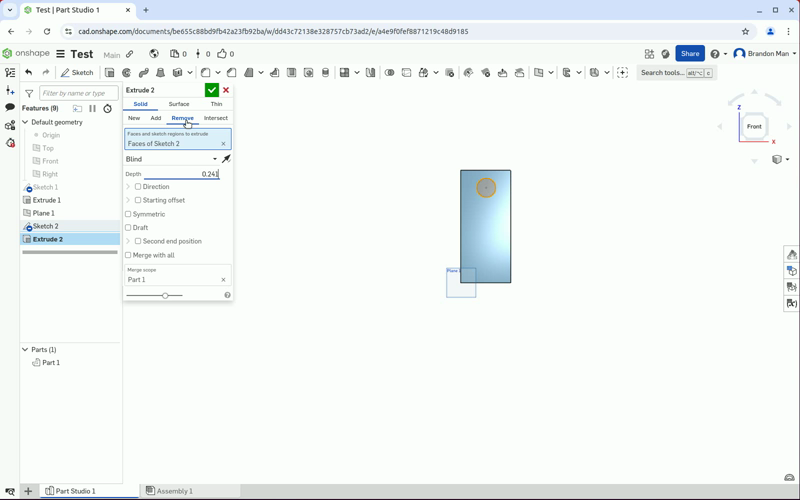
key(tab, 6)
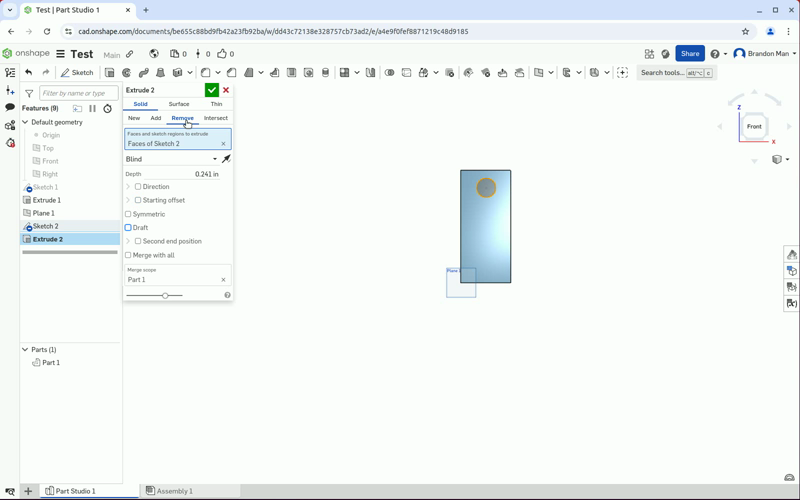
key(space)
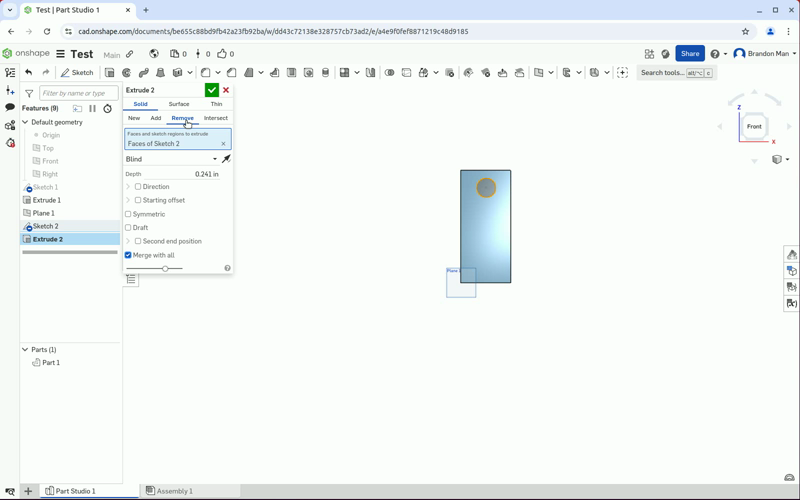
key(enter)
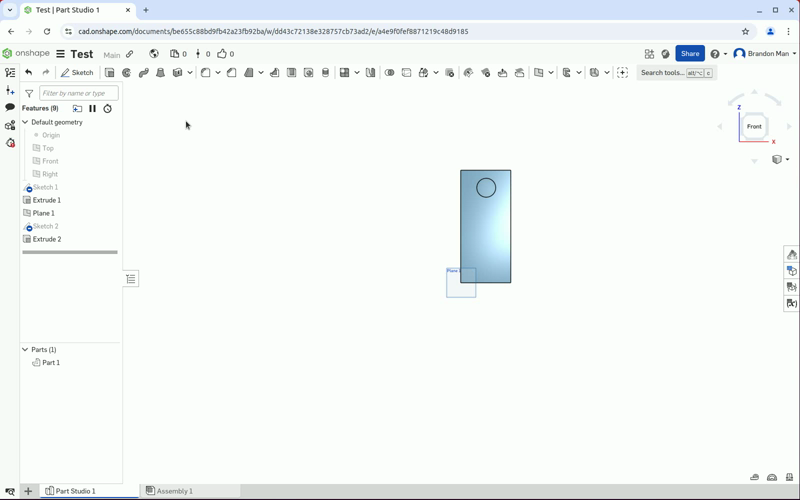
key(shift+h)
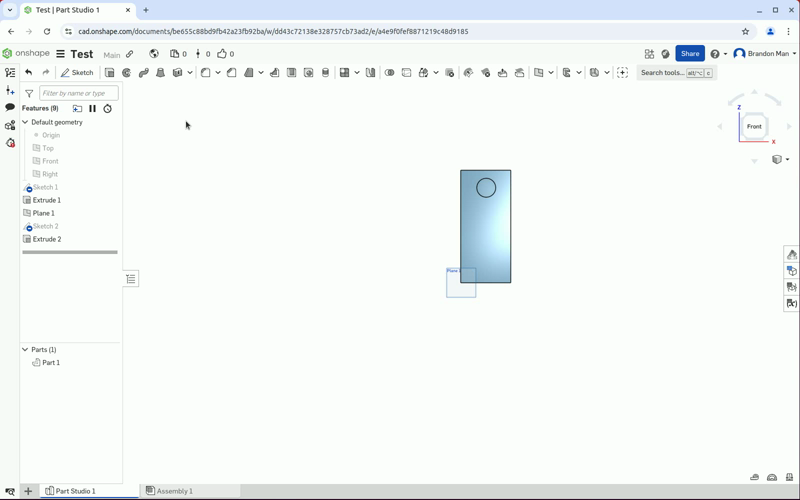
key(shift+h)
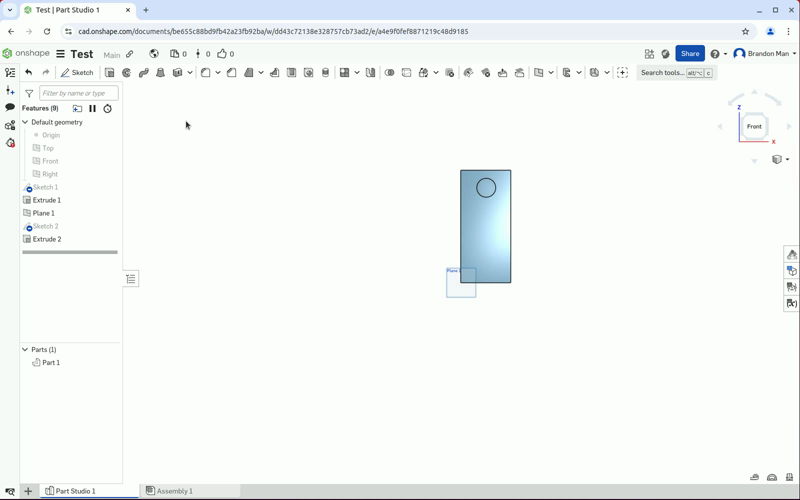
mouse_move(73, 189)
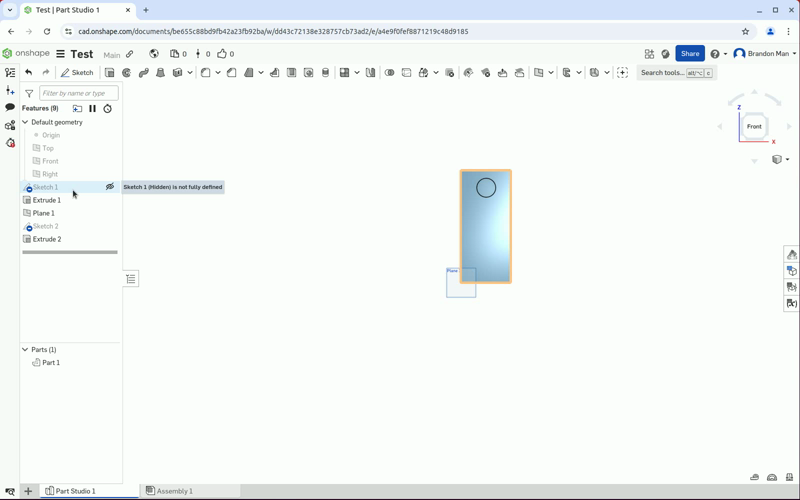
click(73, 189)
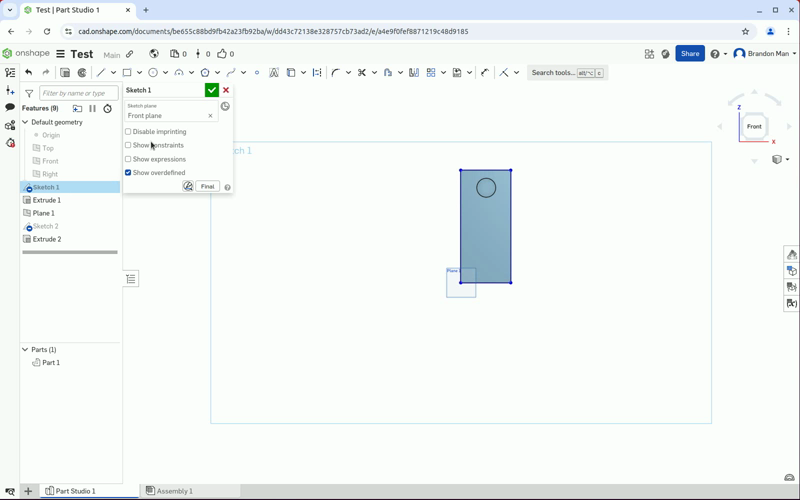
mouse_move(229, 92)
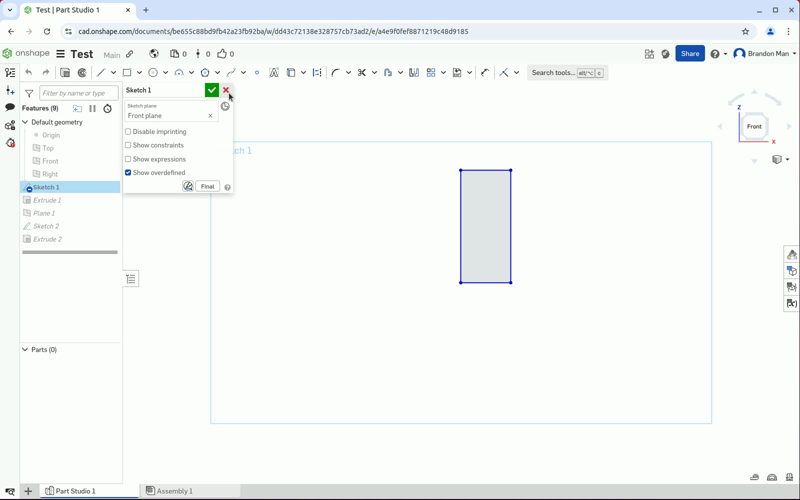
click(229, 92)
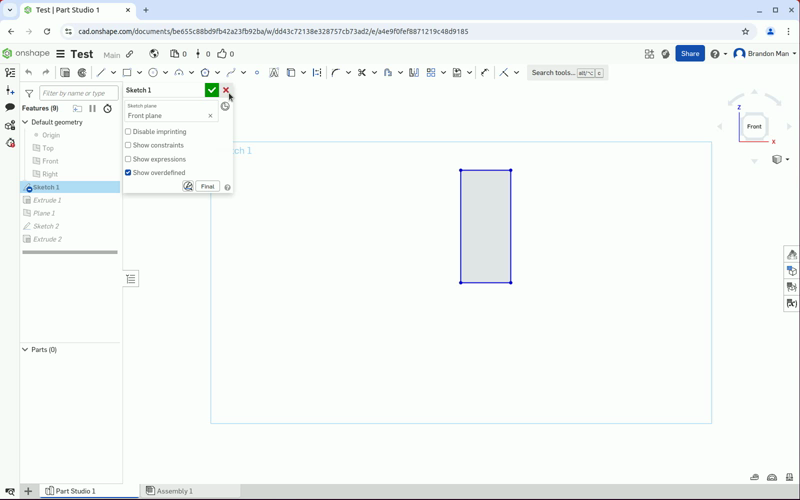
key(shift+s)
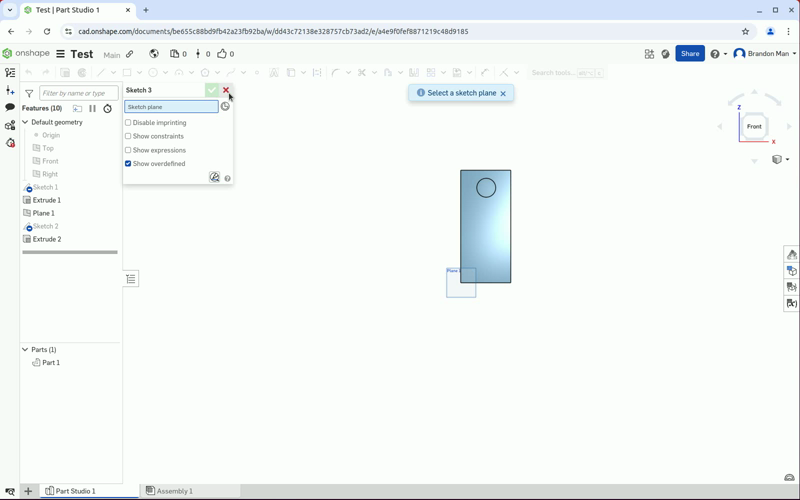
mouse_move(73, 215)
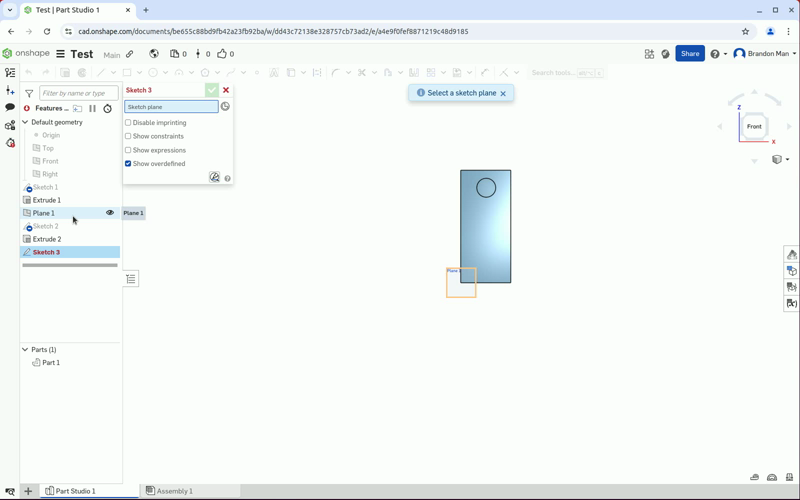
click(73, 215)
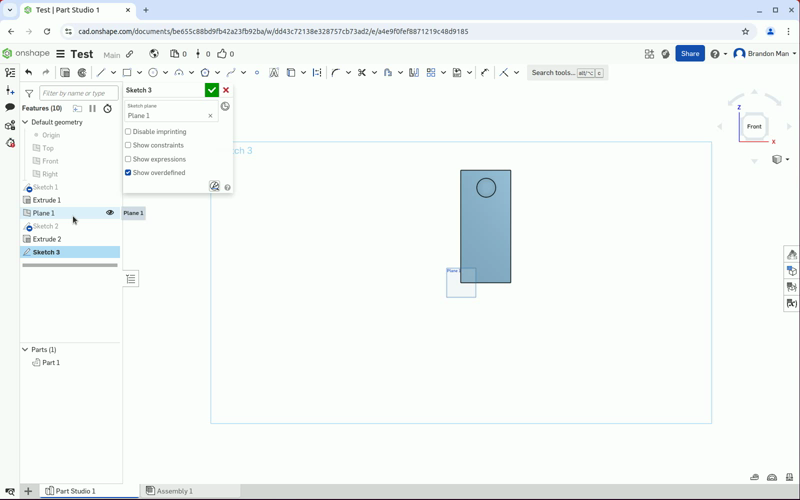
mouse_move(73, 352)
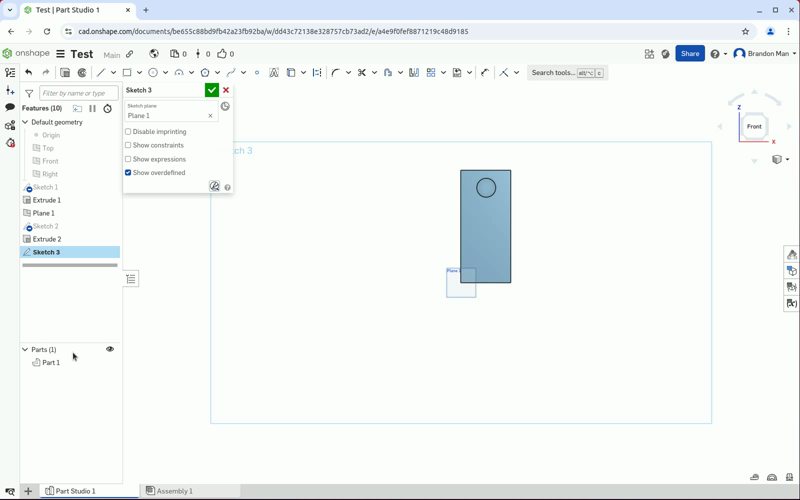
key(y)
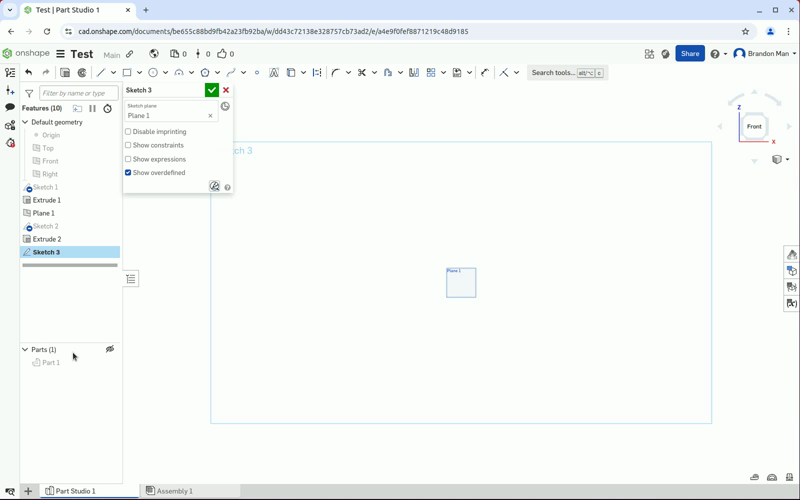
key(c)
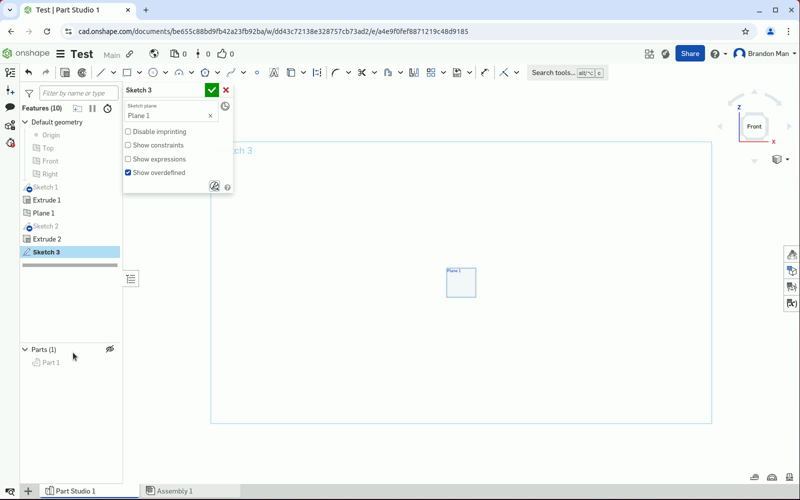
key_down(shift)
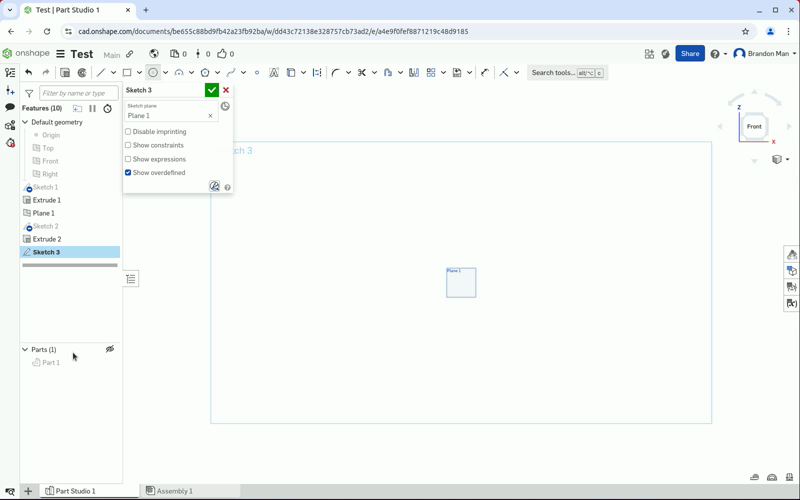
mouse_move(486, 217)
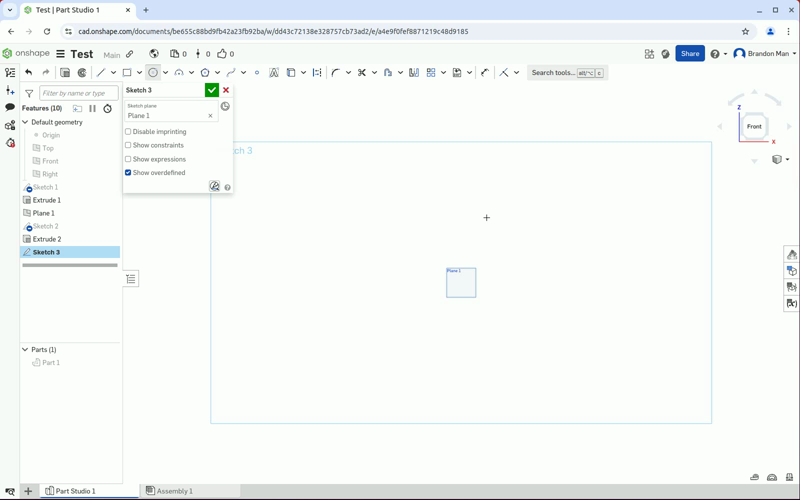
click(486, 217)
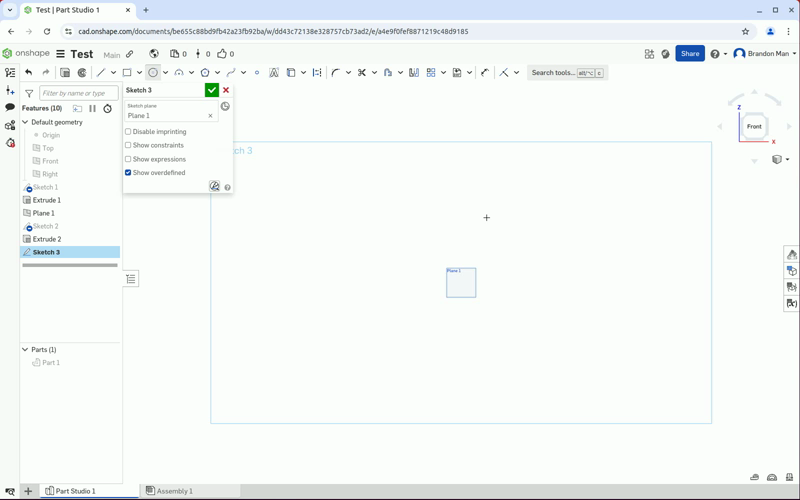
key_up(shift)
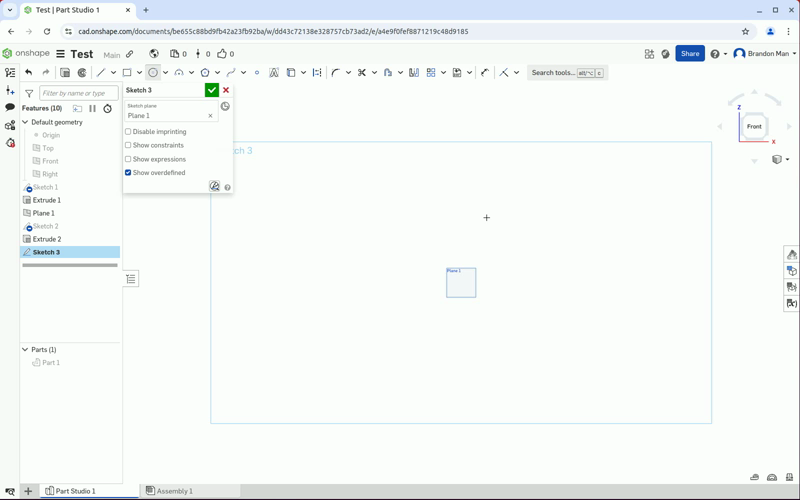
mouse_move(506, 217)
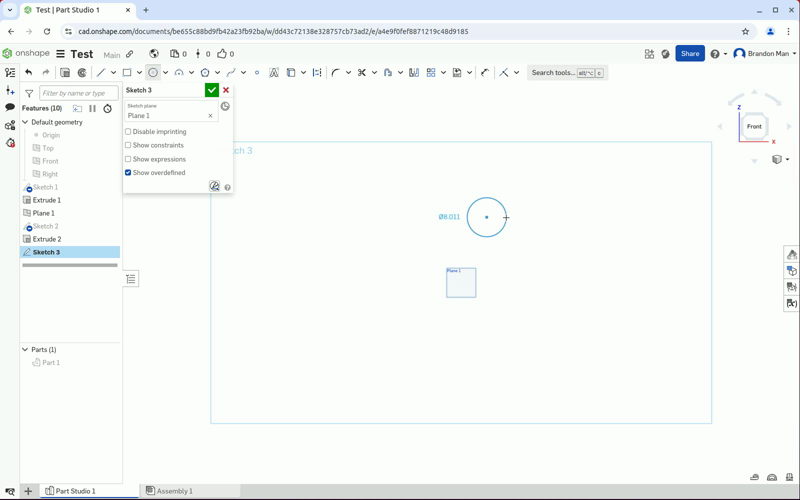
click(506, 217)
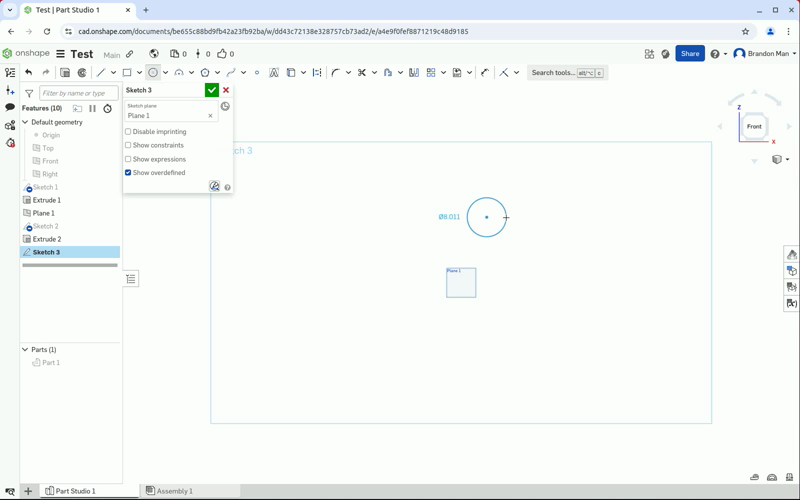
key(esc)
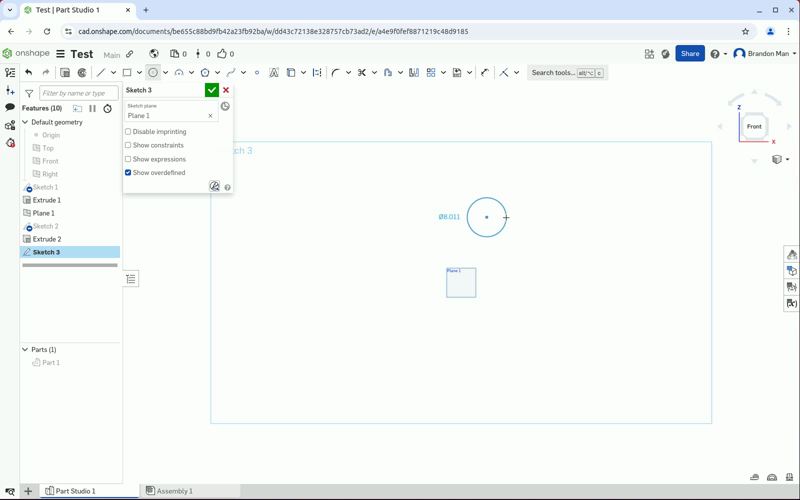
mouse_move(485, 203)
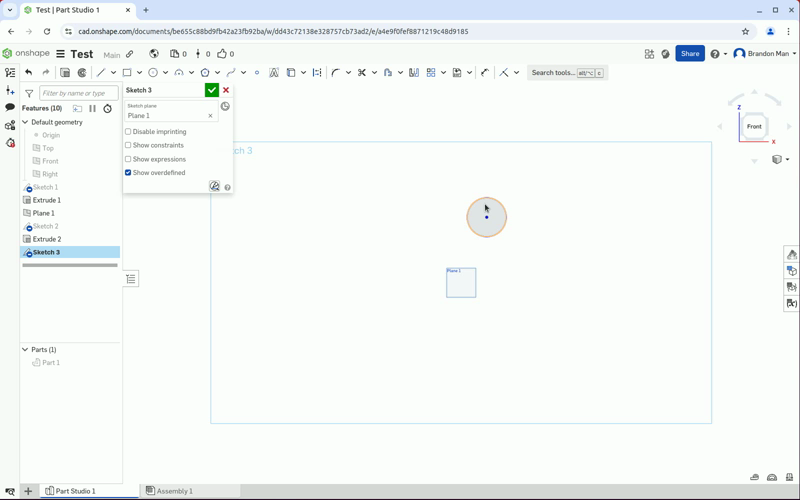
scroll(6)
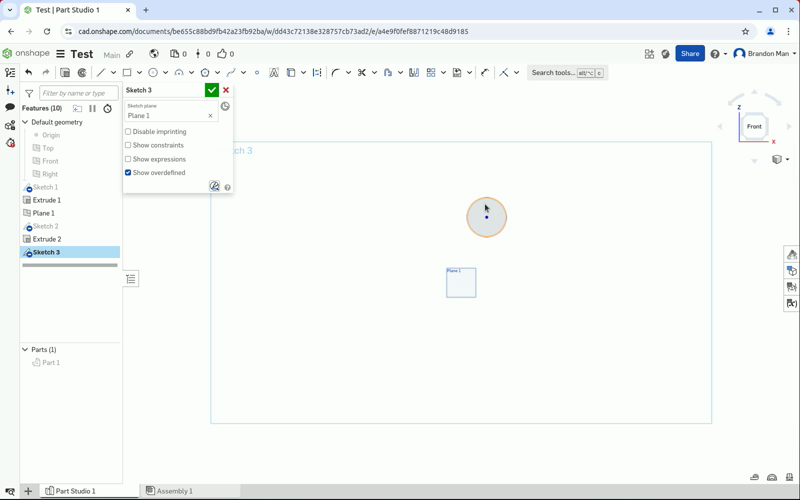
scroll(6)
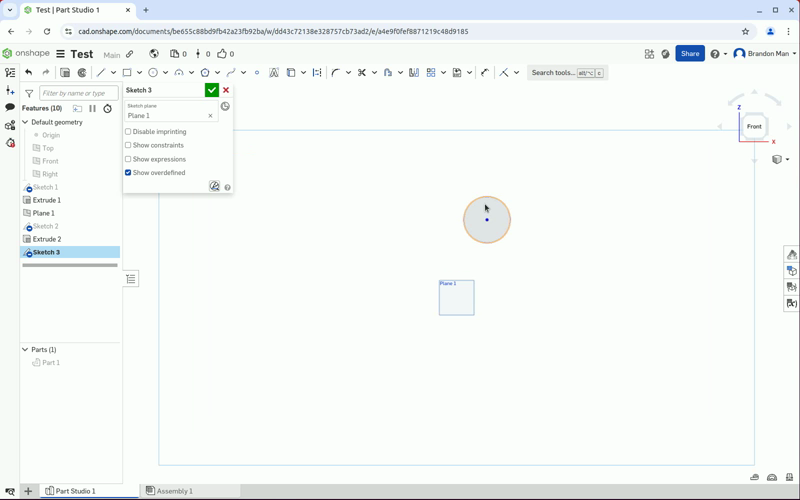
scroll(6)
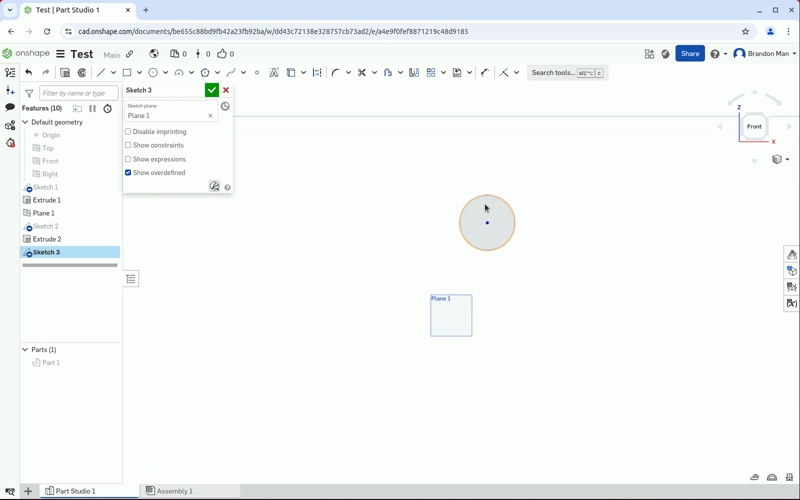
scroll(6)
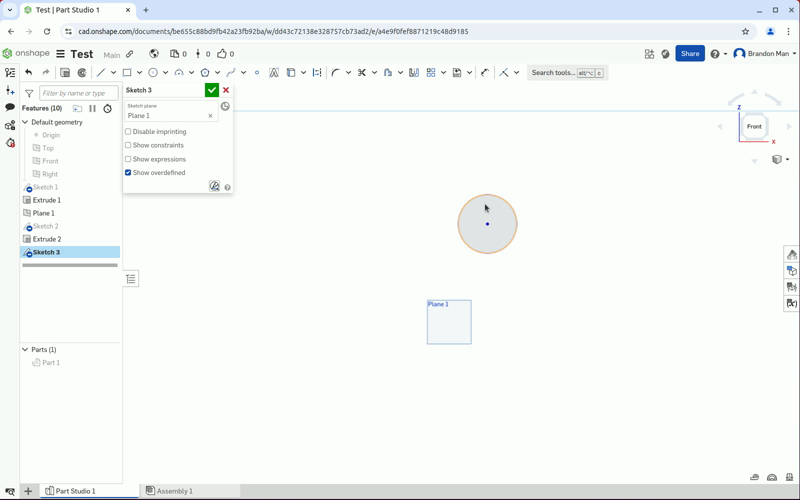
scroll(6)
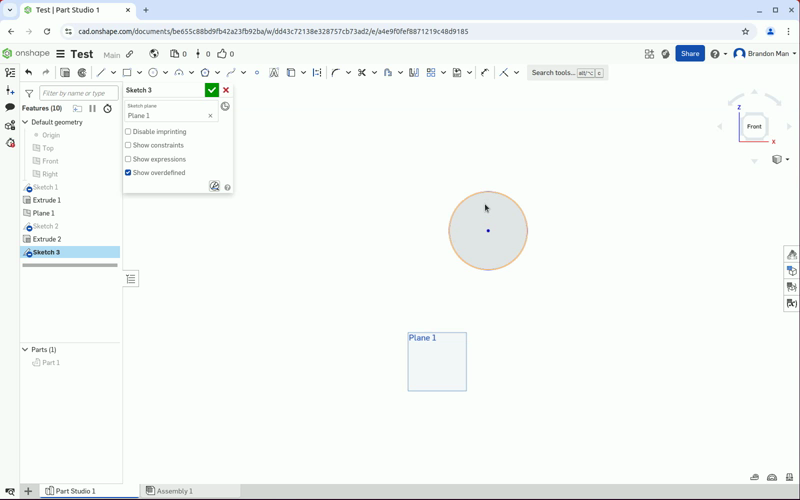
scroll(6)
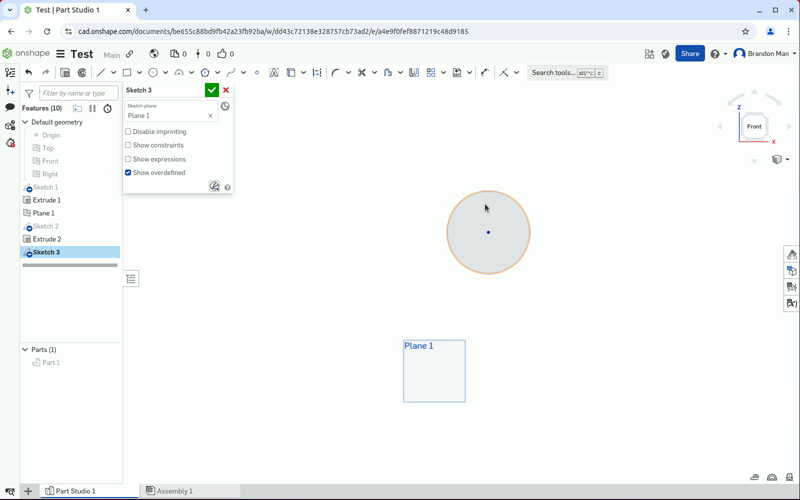
scroll(6)
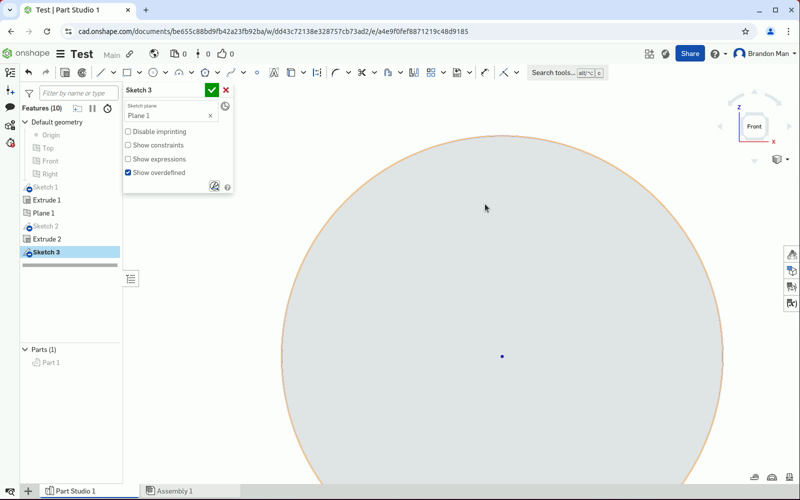
click(485, 203)
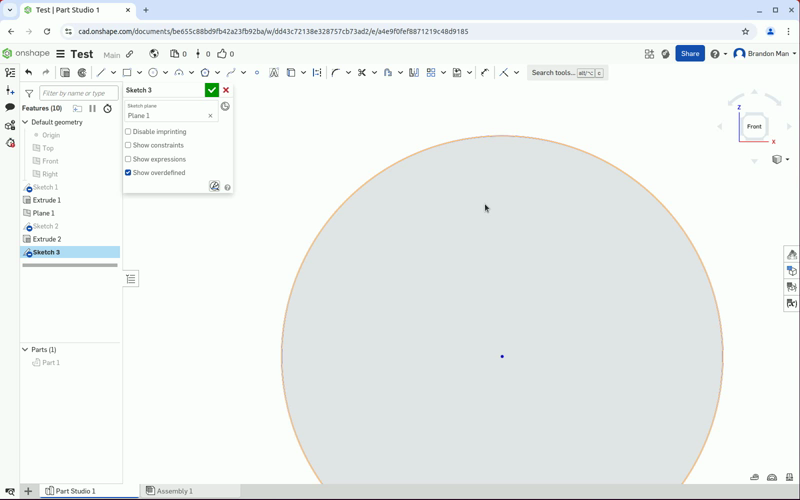
scroll(-6)
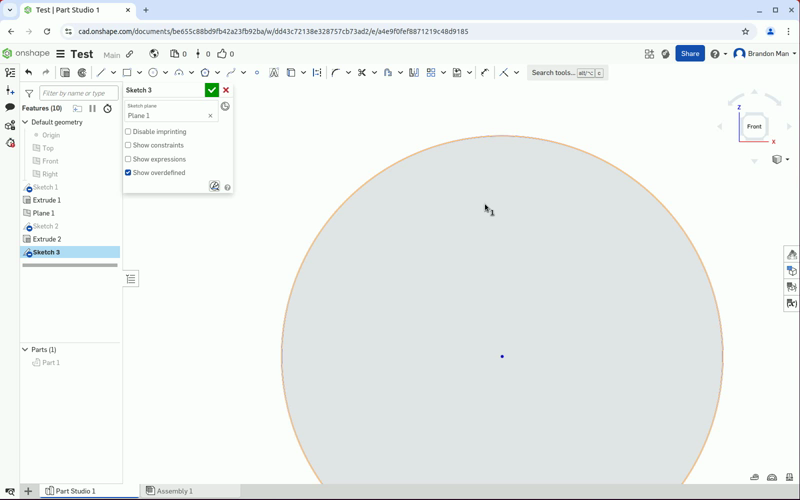
scroll(-6)
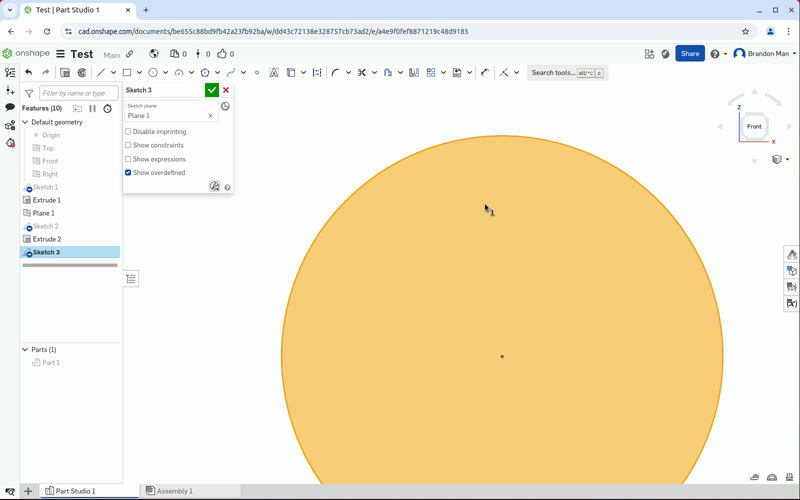
scroll(-6)
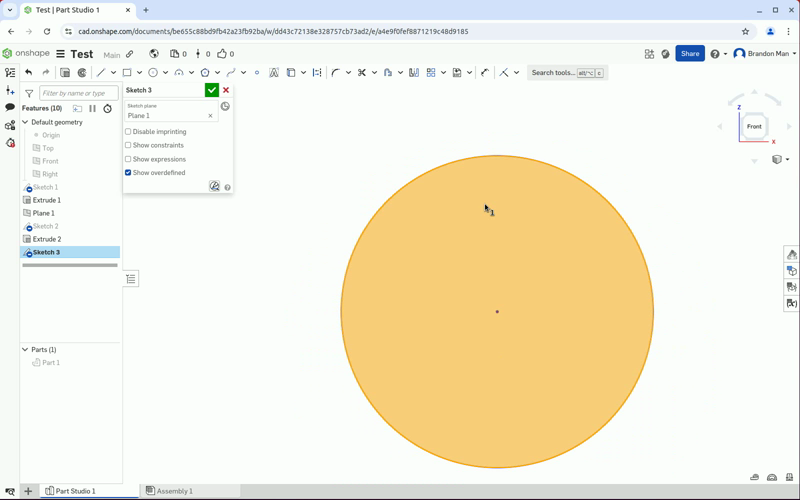
scroll(-6)
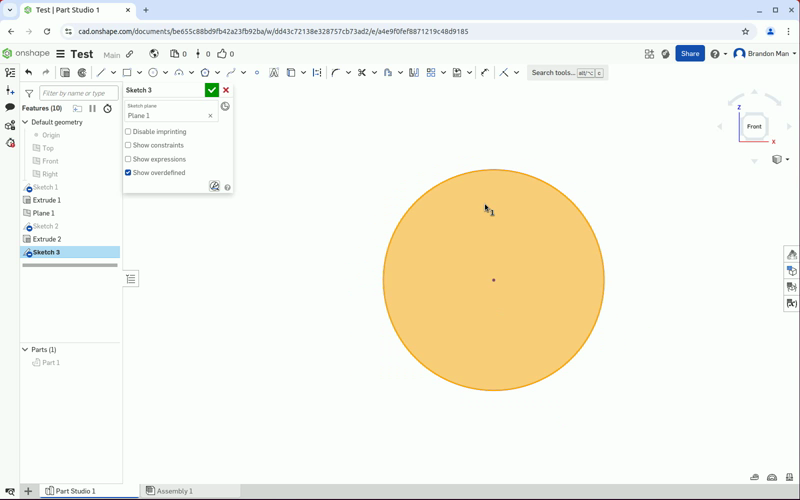
scroll(-6)
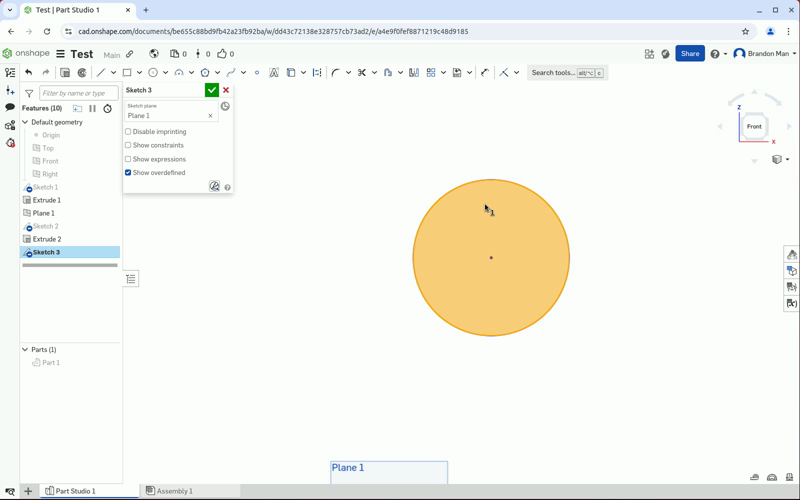
scroll(-6)
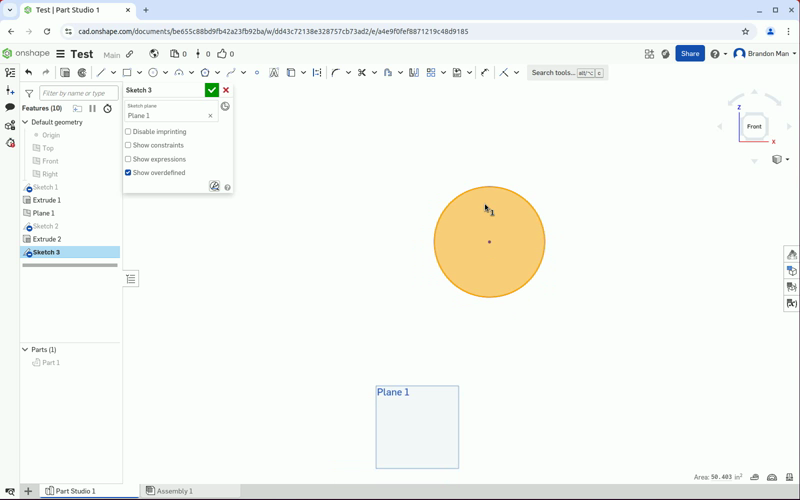
scroll(-6)
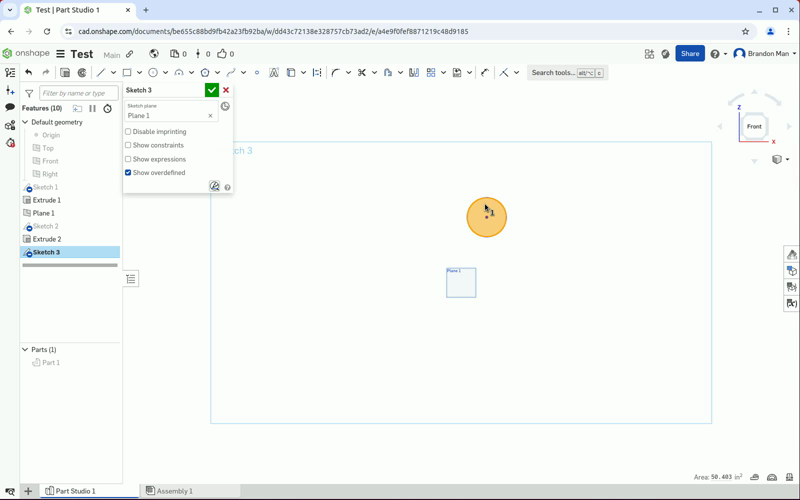
mouse_move(73, 352)
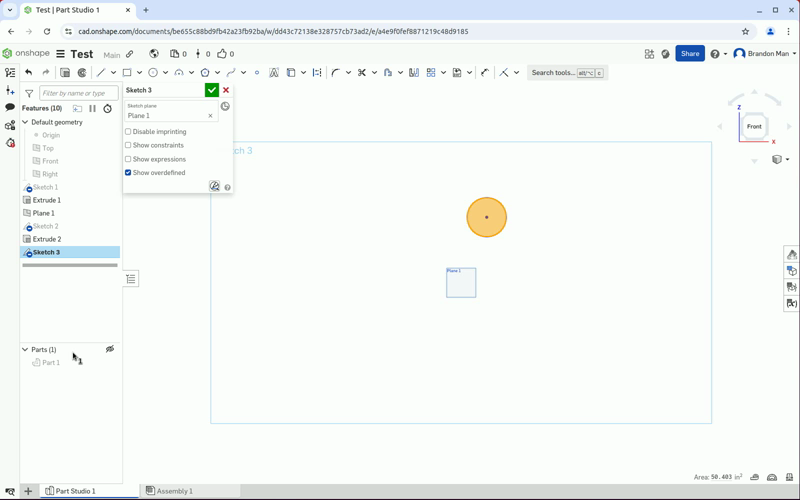
key(shift+y)
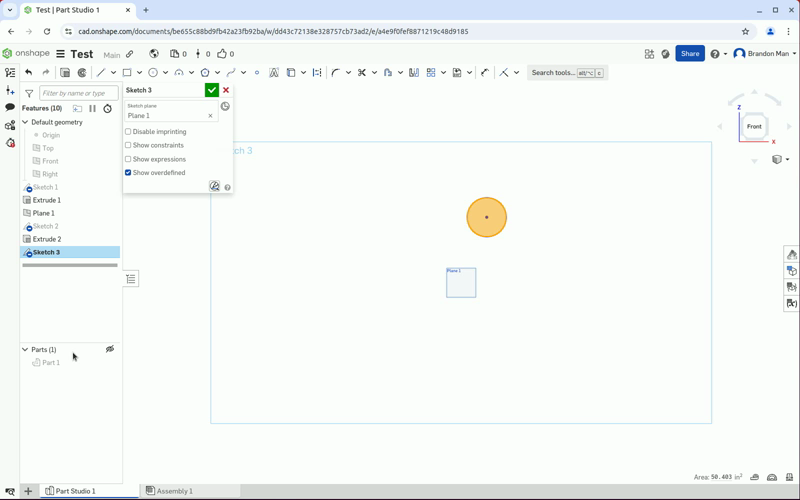
key(shift+e)
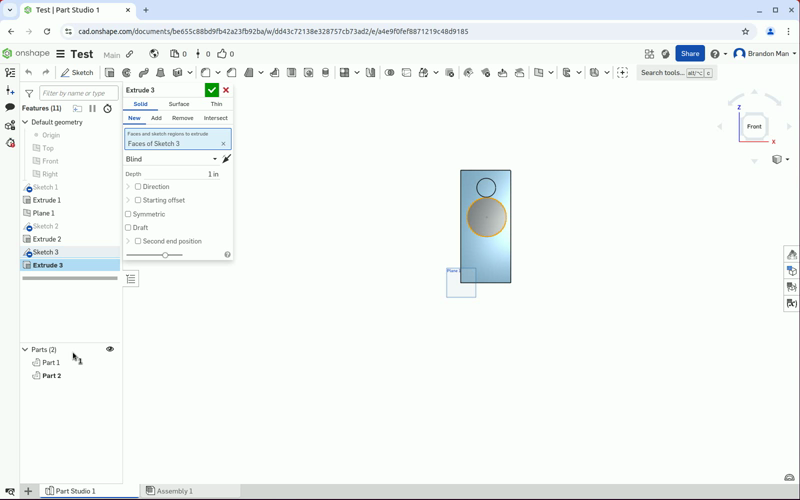
mouse_move(143, 106)
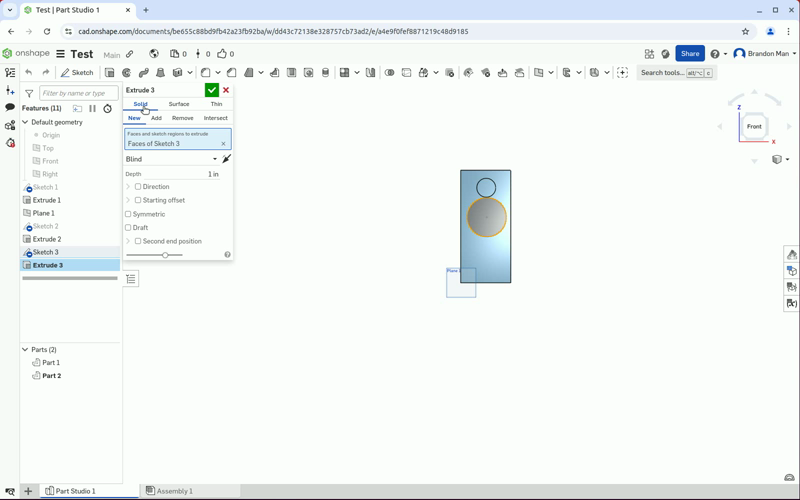
click(143, 106)
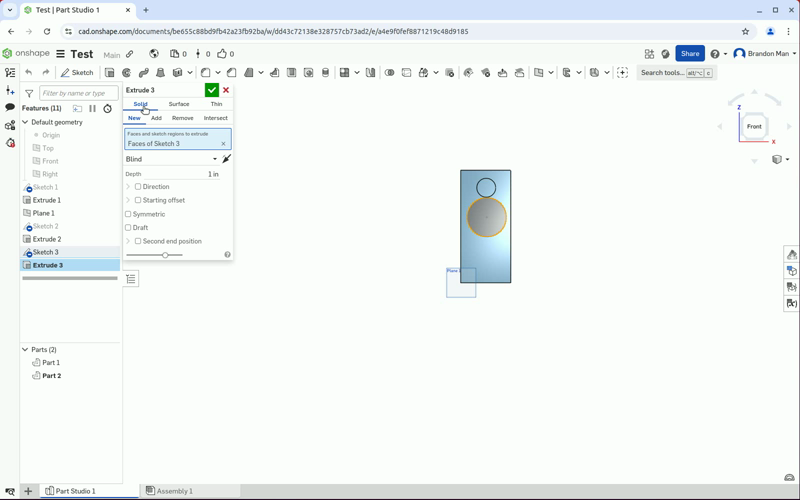
mouse_move(186, 120)
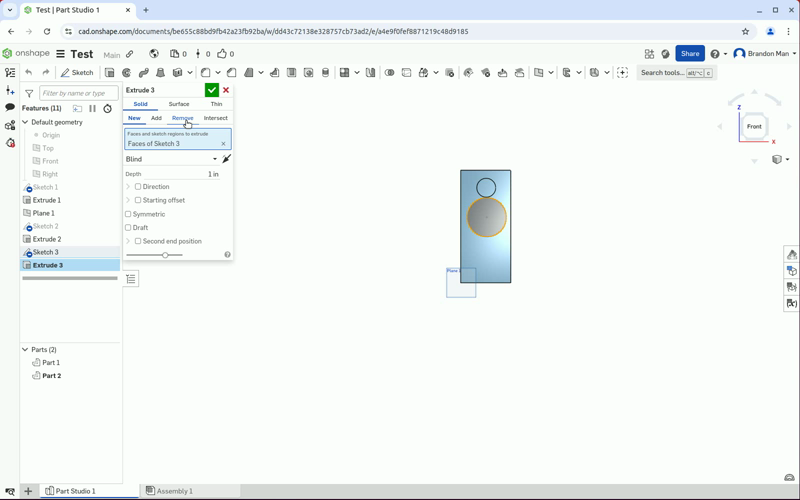
click(186, 120)
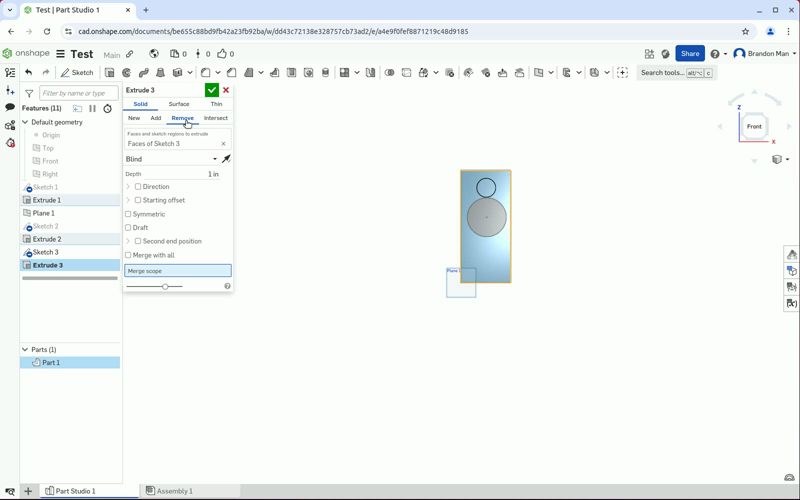
key(tab, 4)
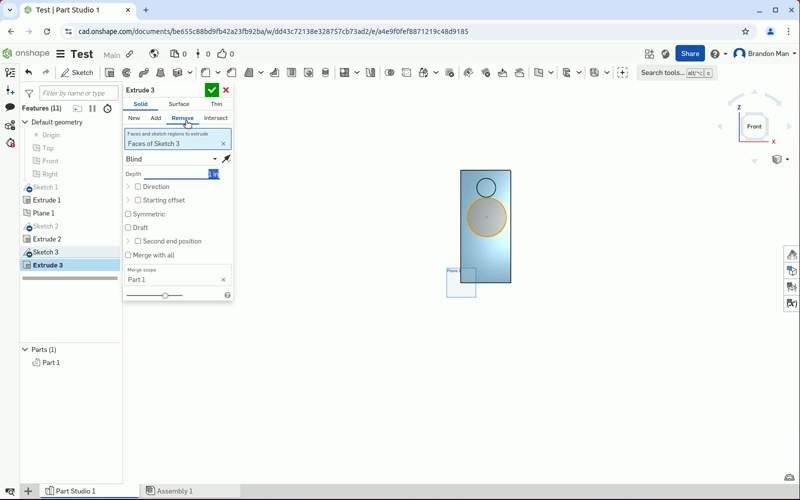
text(0.241)
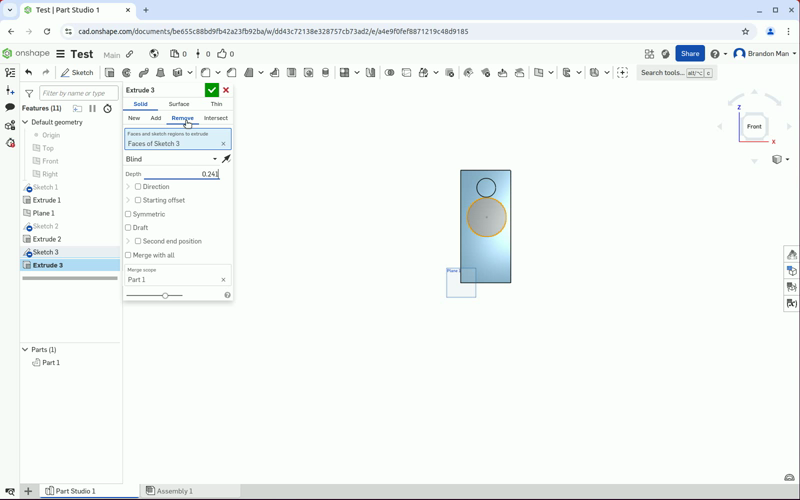
key(tab, 6)
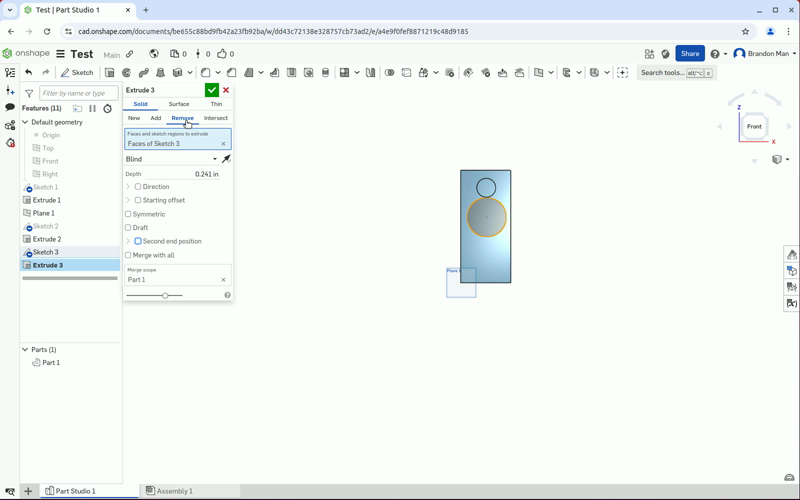
key(space)
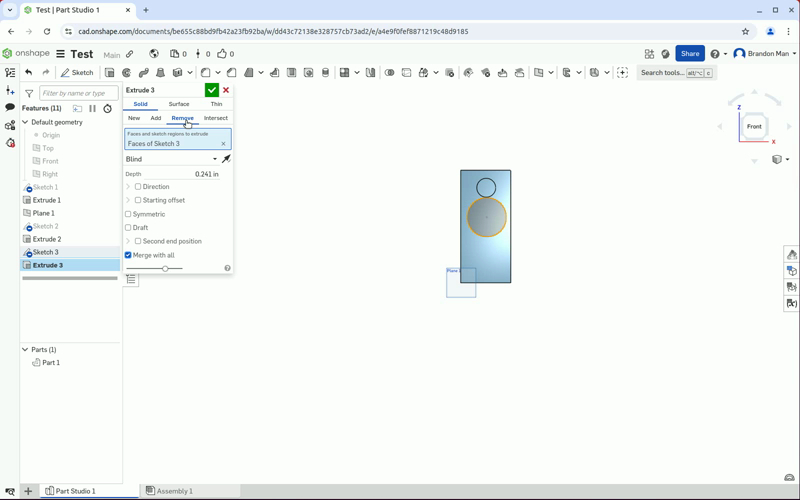
key(enter)
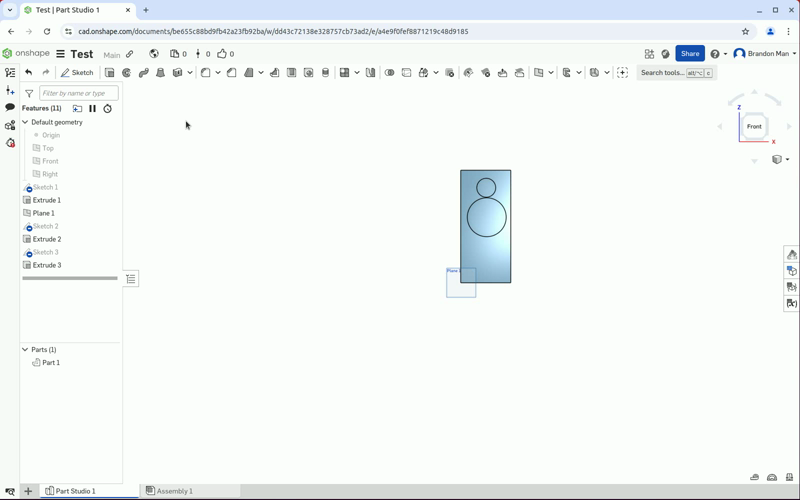
key(shift+h)
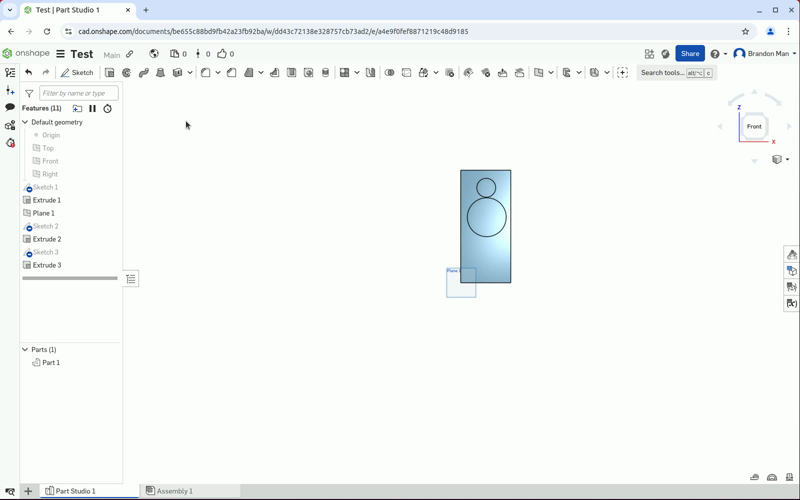
key(shift+h)
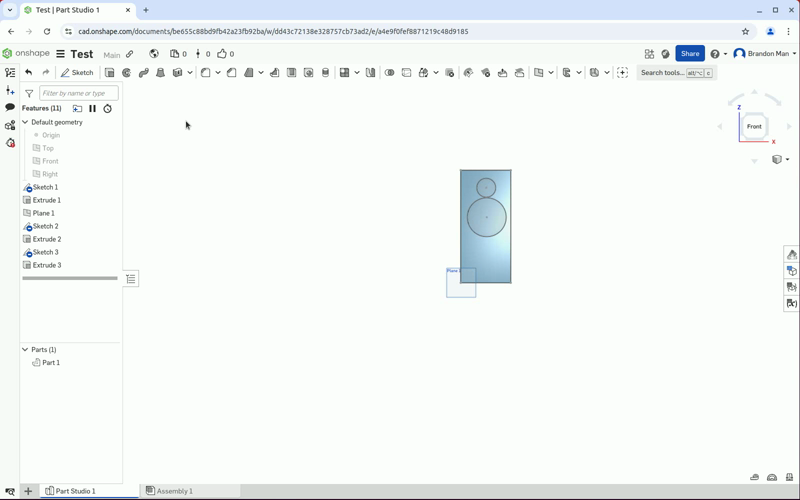
key(shift+7)
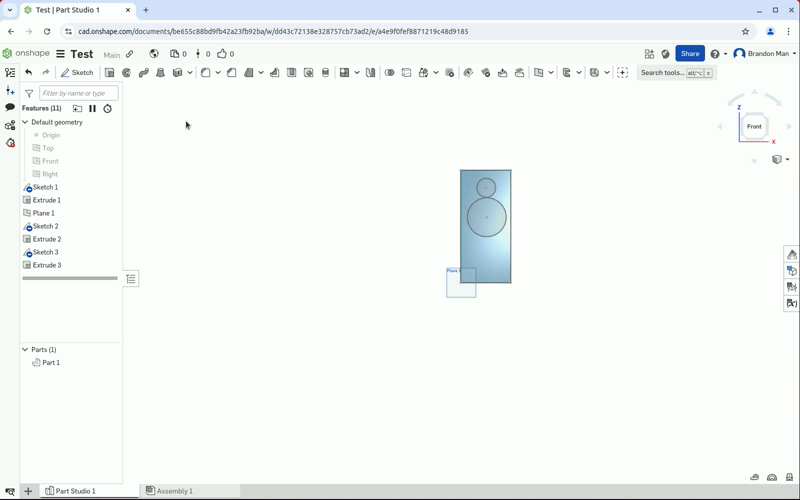
key(left, 2)
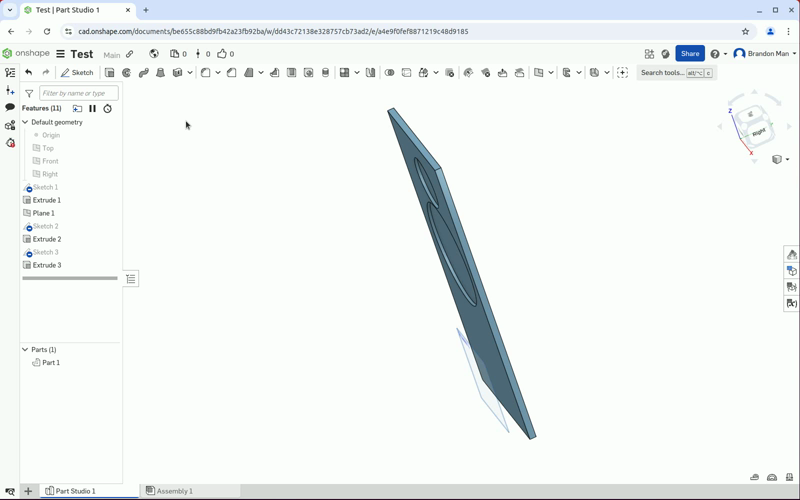
key(down, 2)
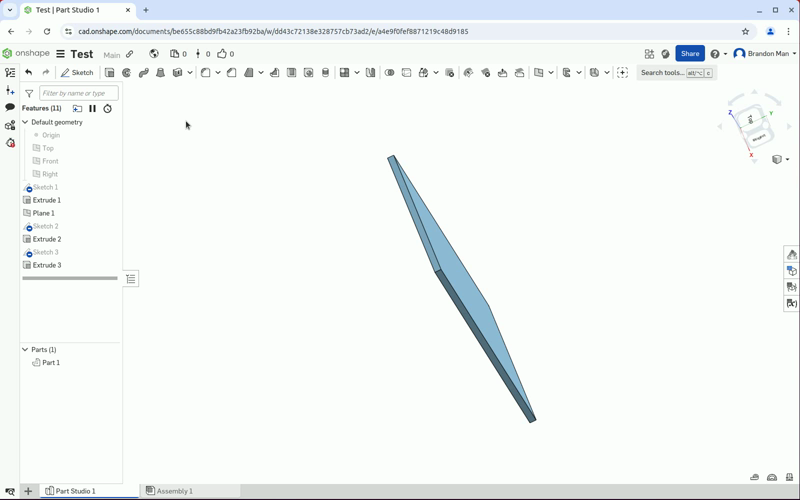
key(up, 2)
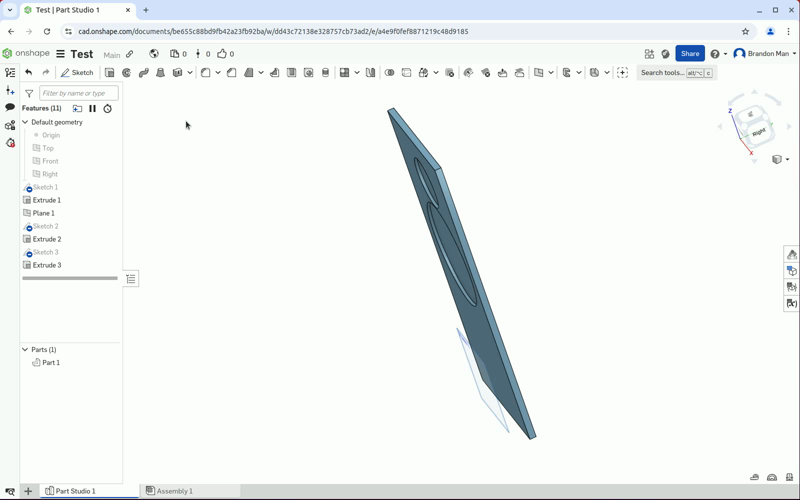
key(right, 2)
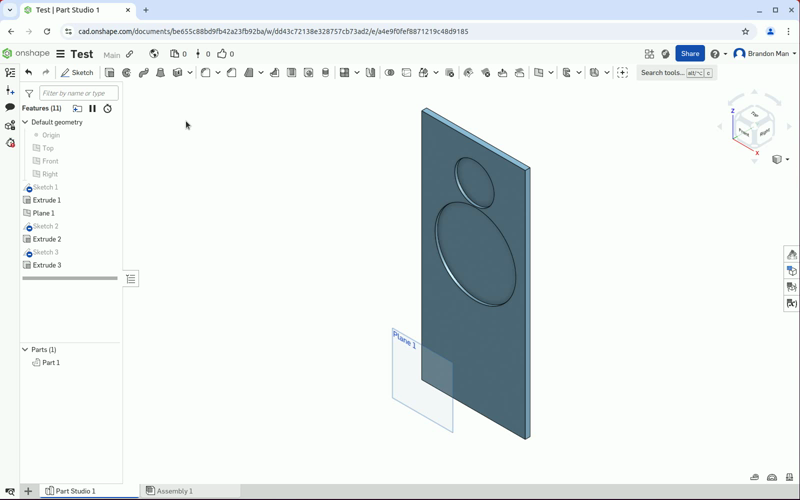
mouse_move(73, 189)
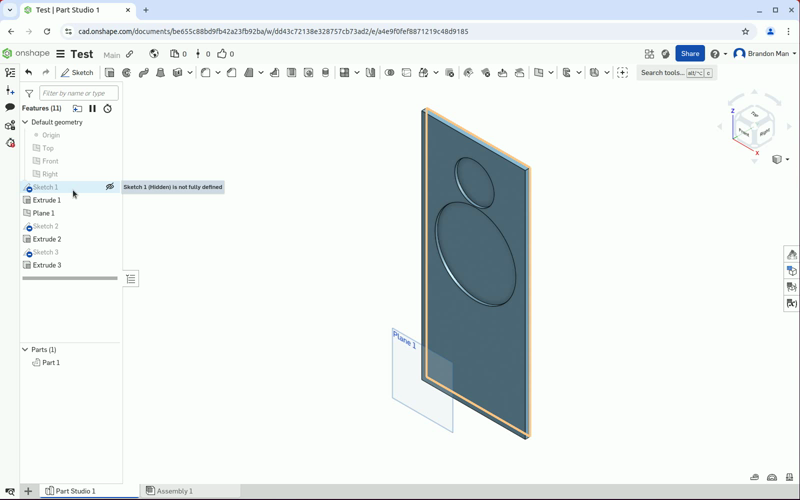
click(73, 189)